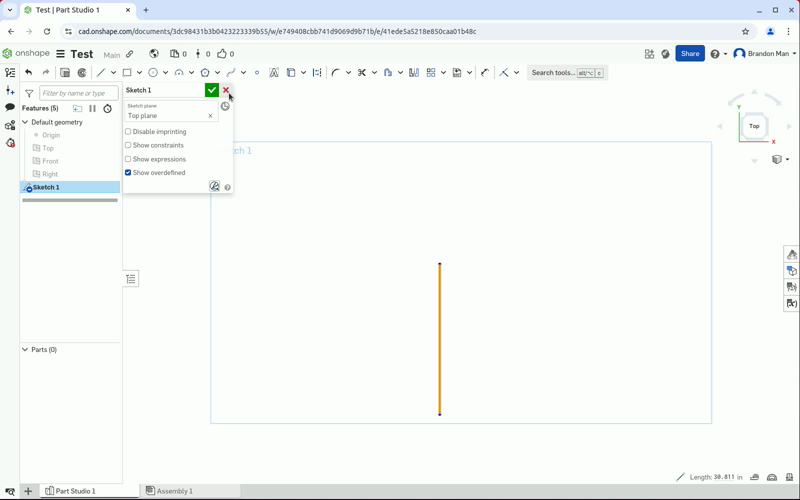
key(shift+h)
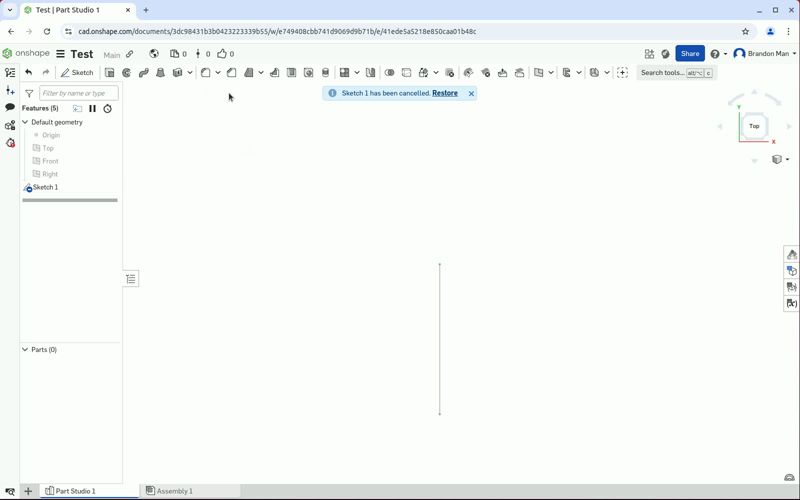
key(shift+s)
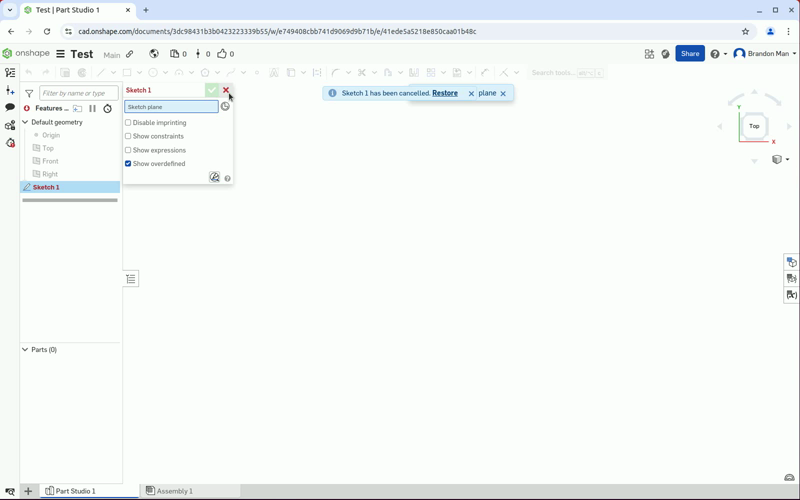
mouse_move(73, 150)
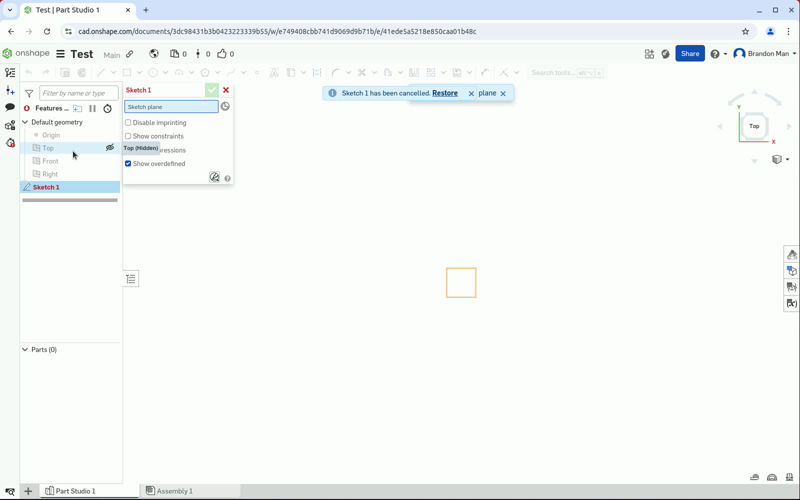
click(73, 150)
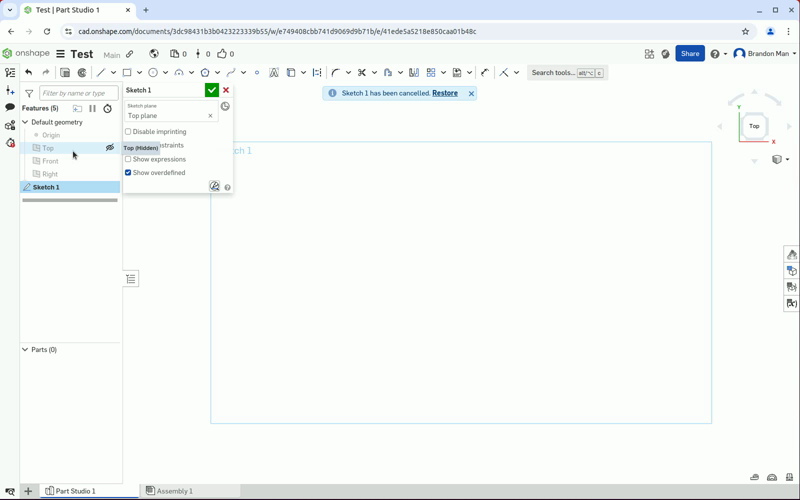
mouse_move(73, 352)
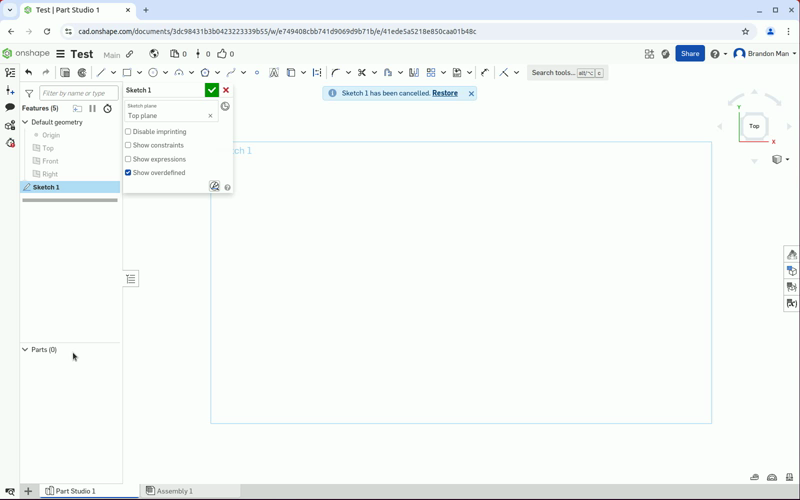
key(y)
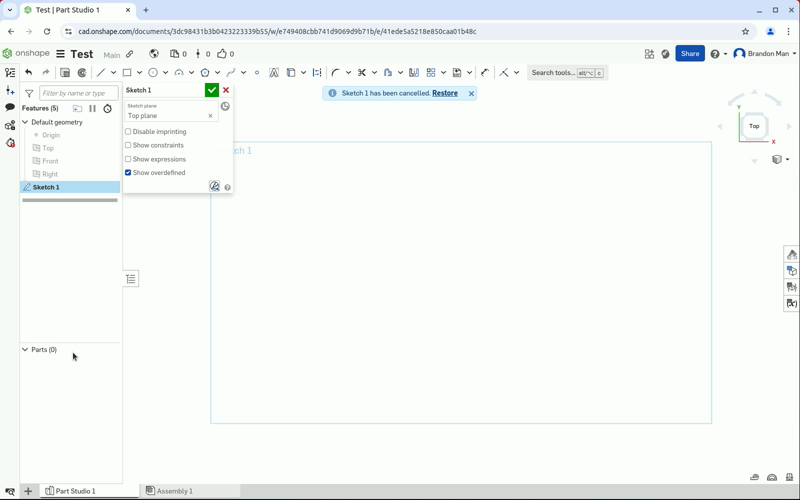
key(l)
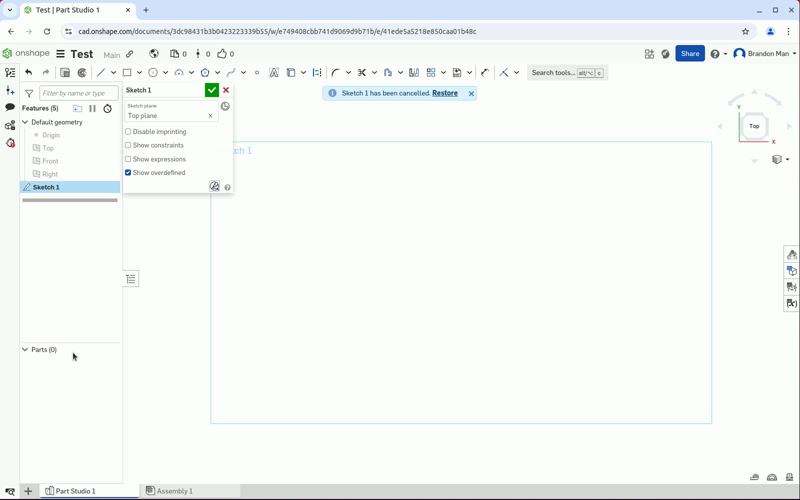
key_down(shift)
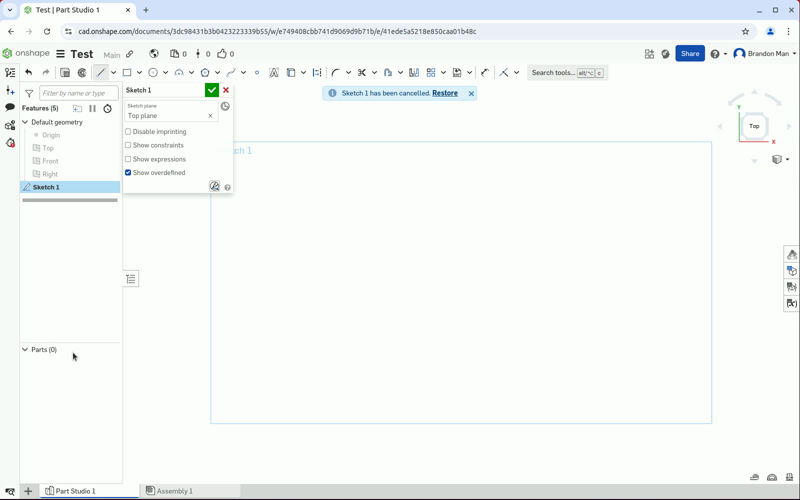
mouse_move(436, 298)
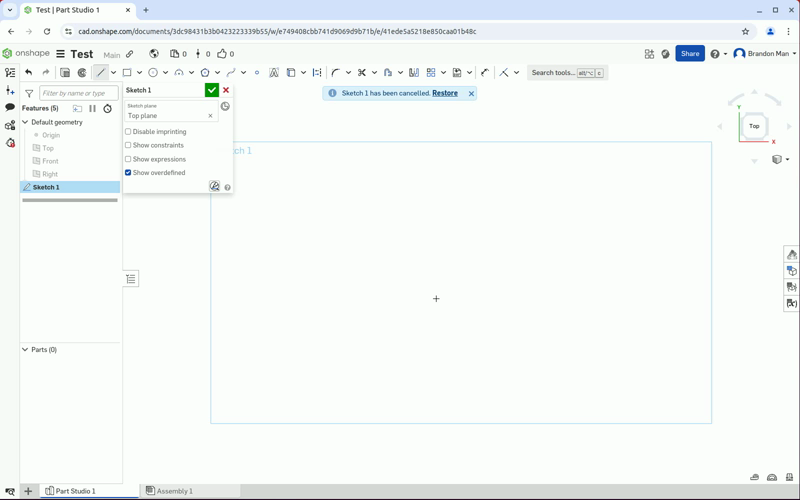
click(436, 298)
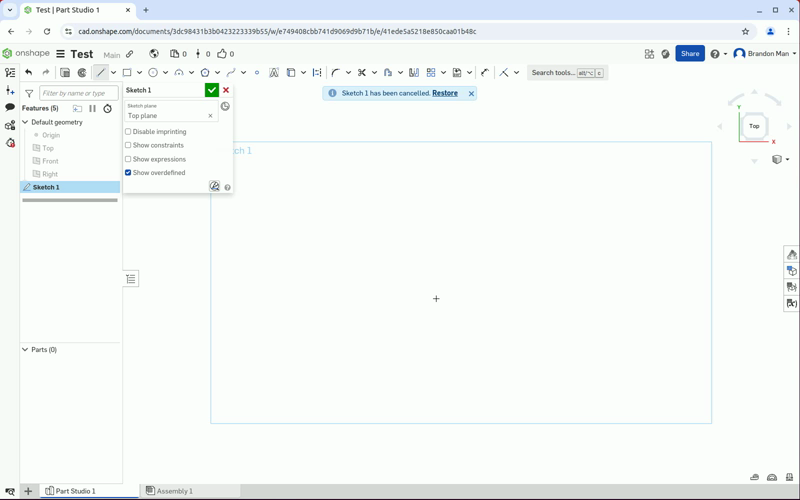
key_up(shift)
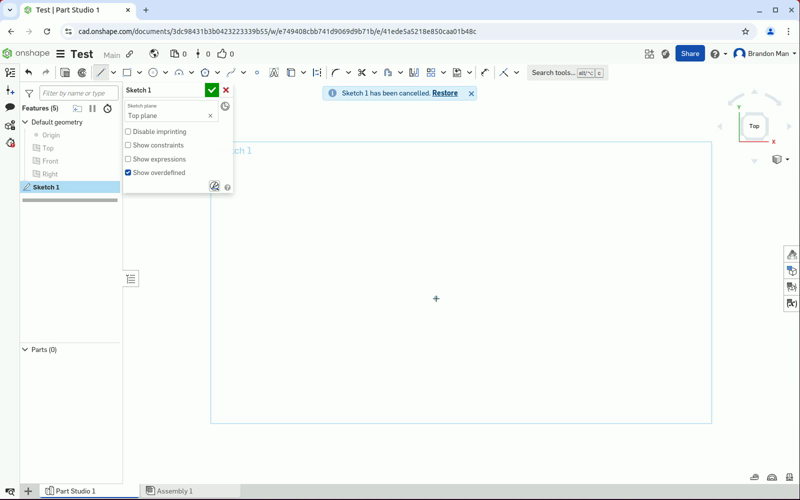
key_down(shift)
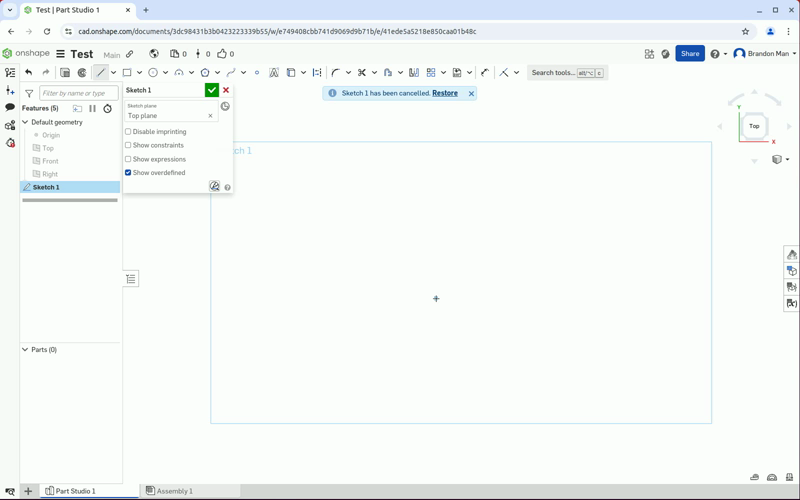
mouse_move(466, 298)
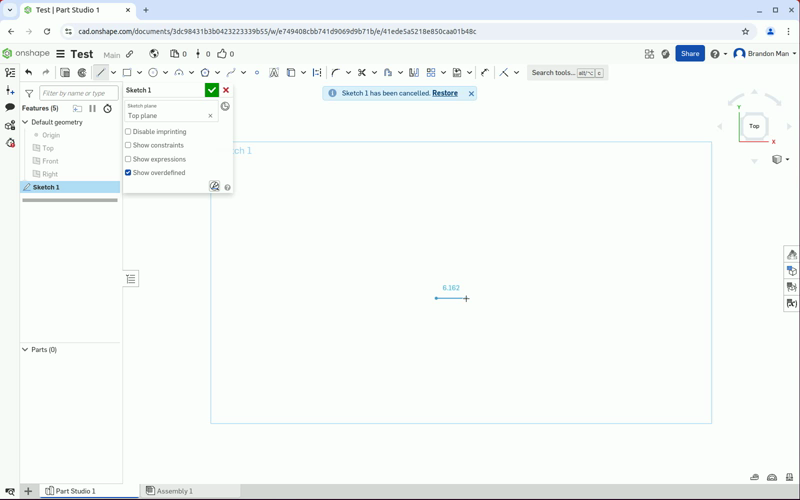
mouse_move(484, 298)
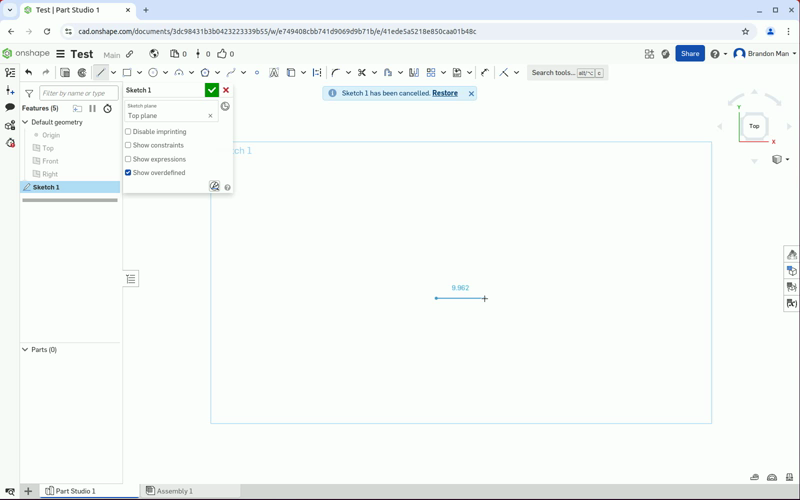
click(484, 298)
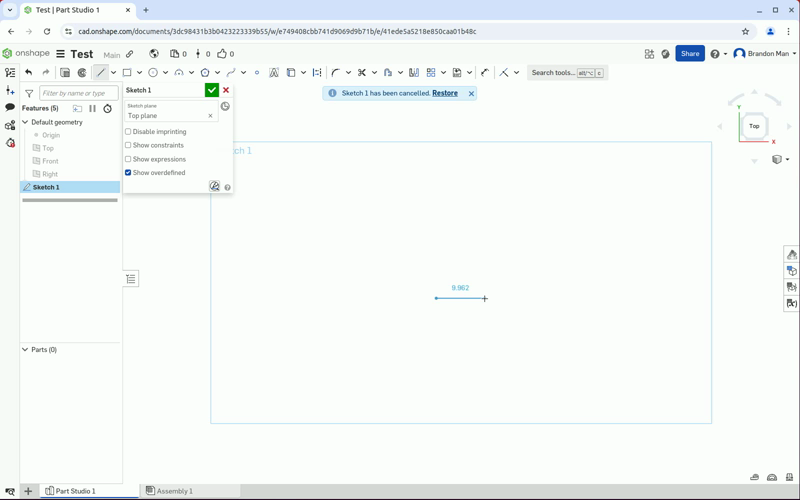
key_up(shift)
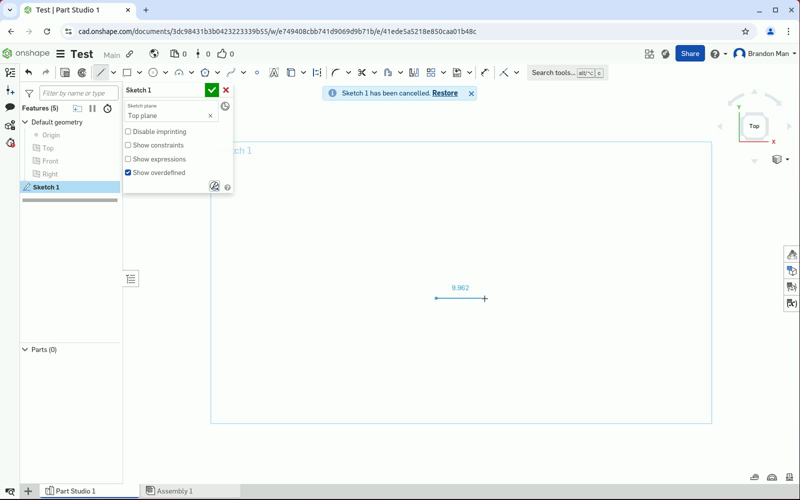
key_down(shift)
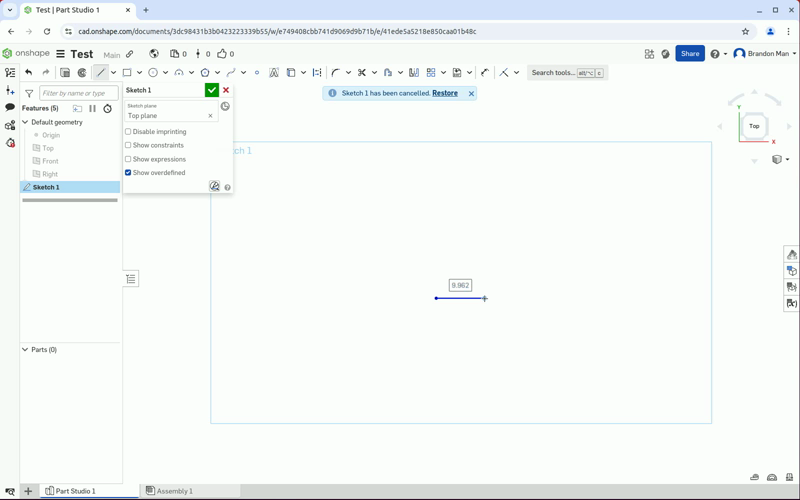
mouse_move(514, 298)
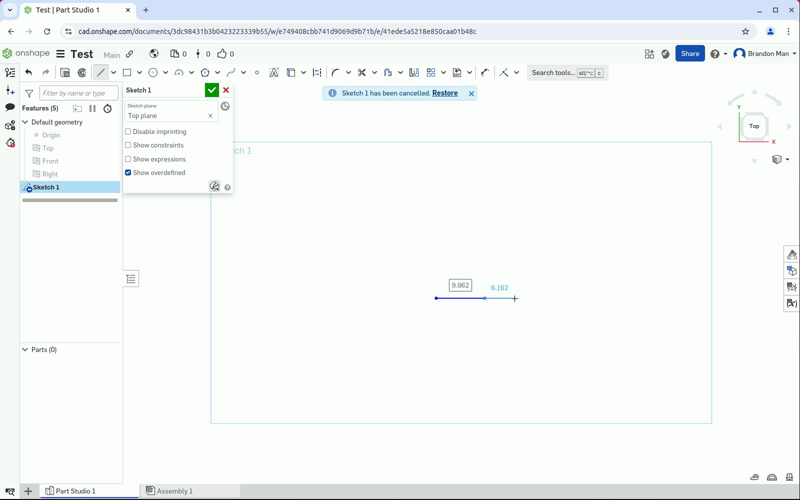
mouse_move(484, 267)
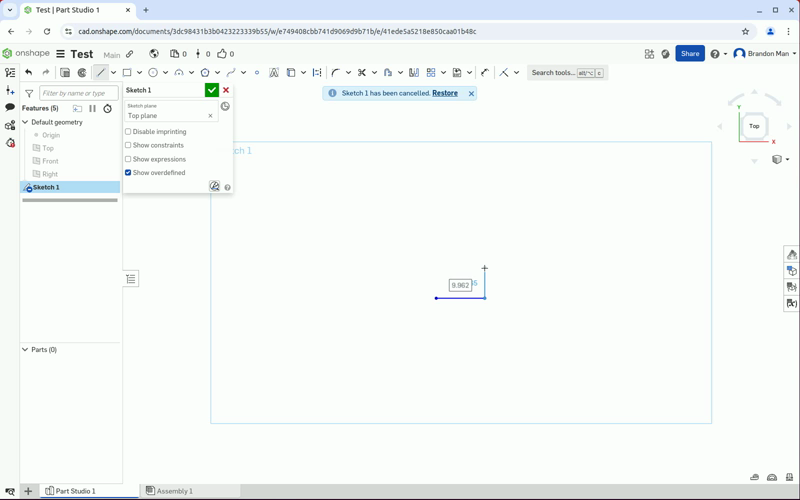
click(484, 267)
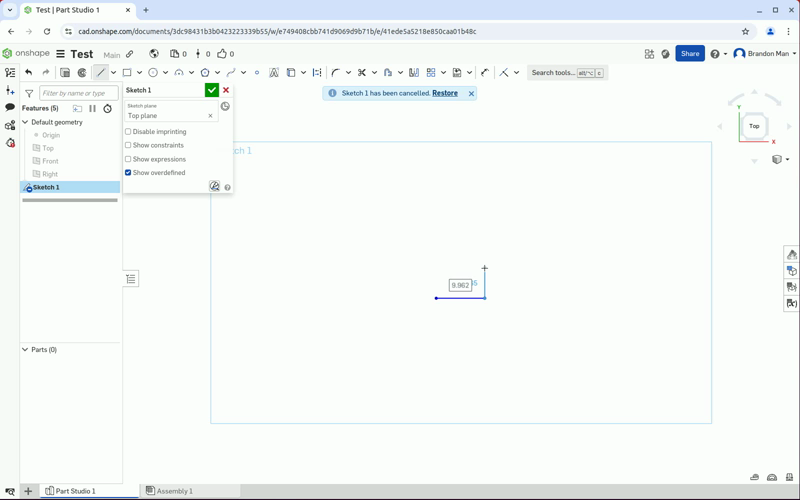
key_up(shift)
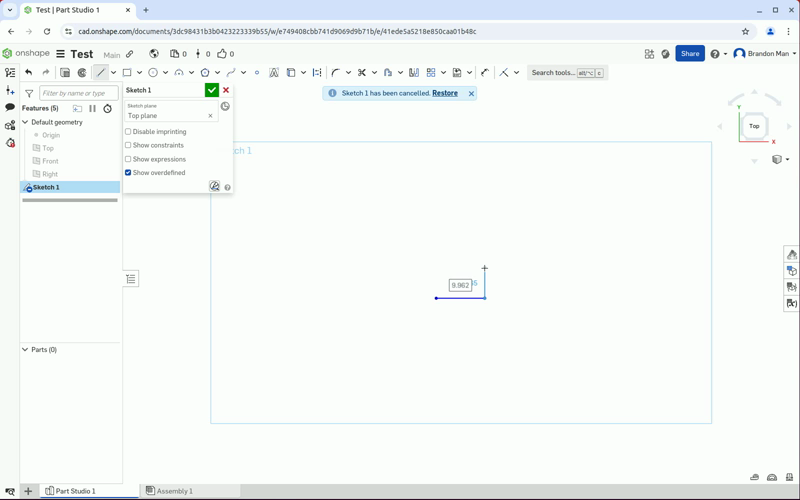
key_down(shift)
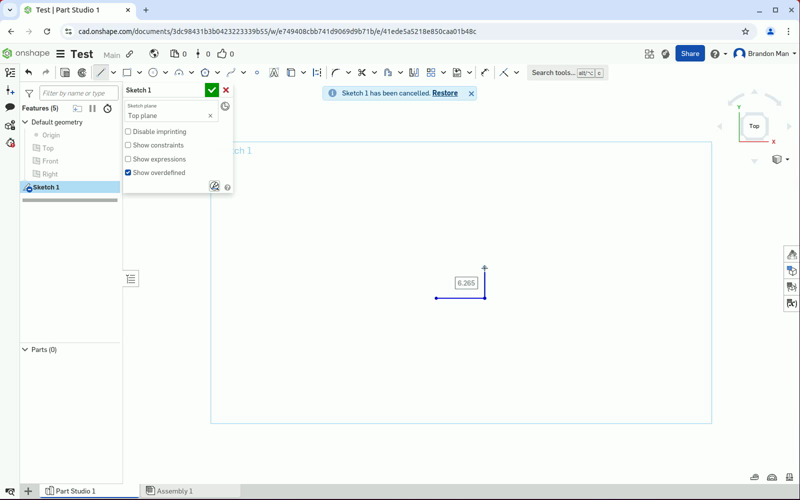
mouse_move(514, 267)
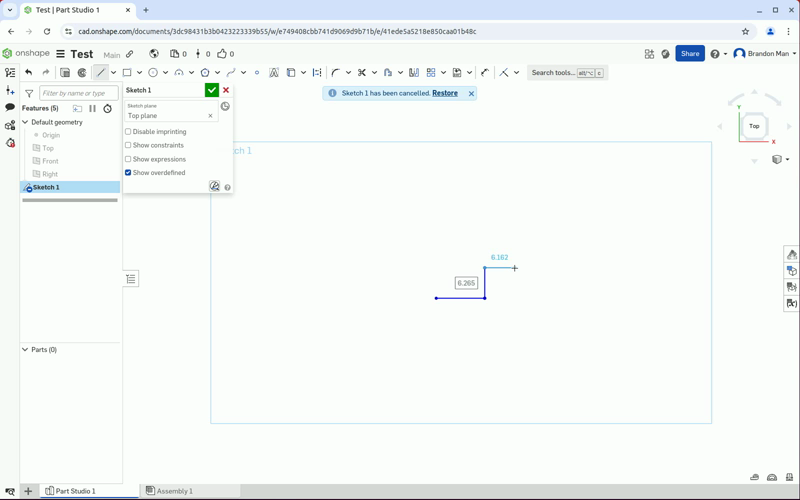
mouse_move(436, 267)
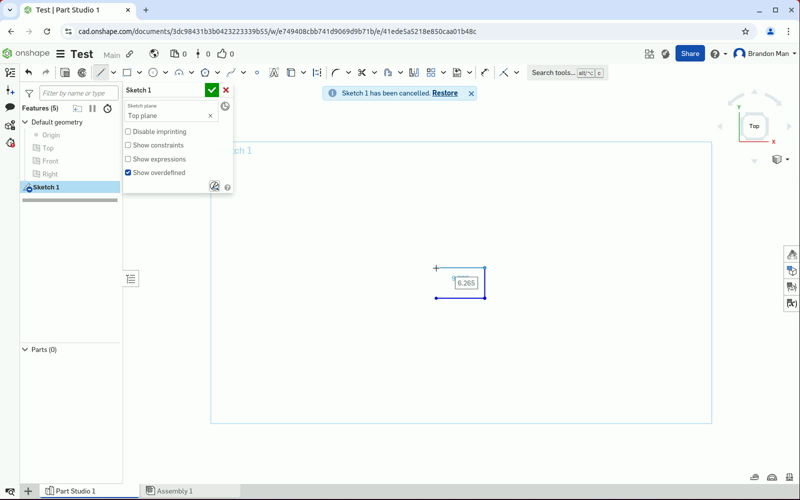
click(436, 267)
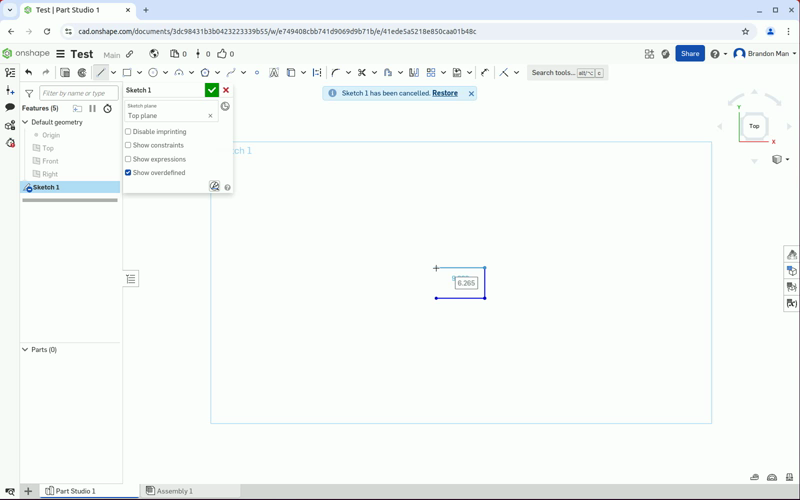
key_up(shift)
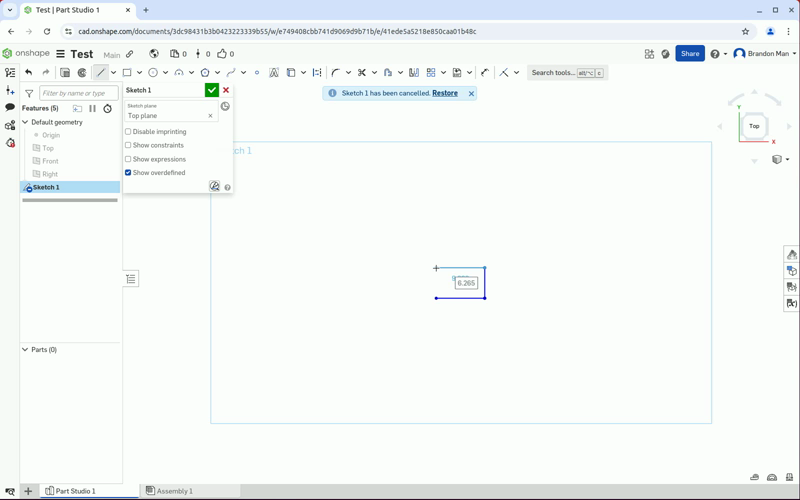
mouse_move(466, 267)
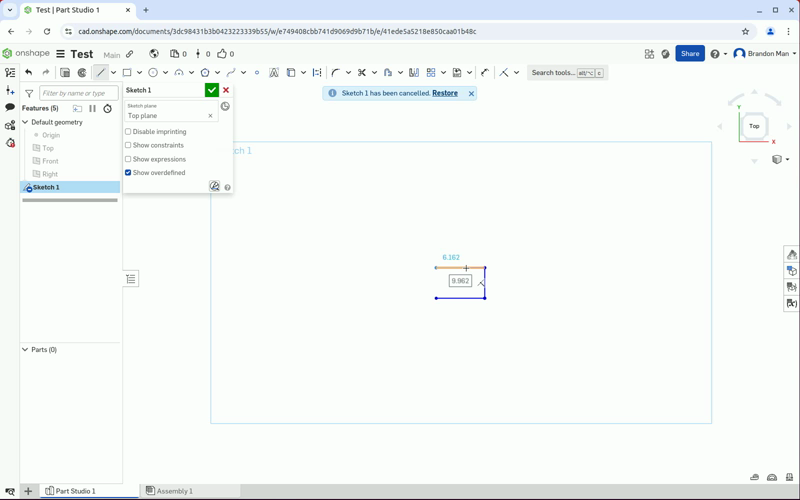
key_down(shift)
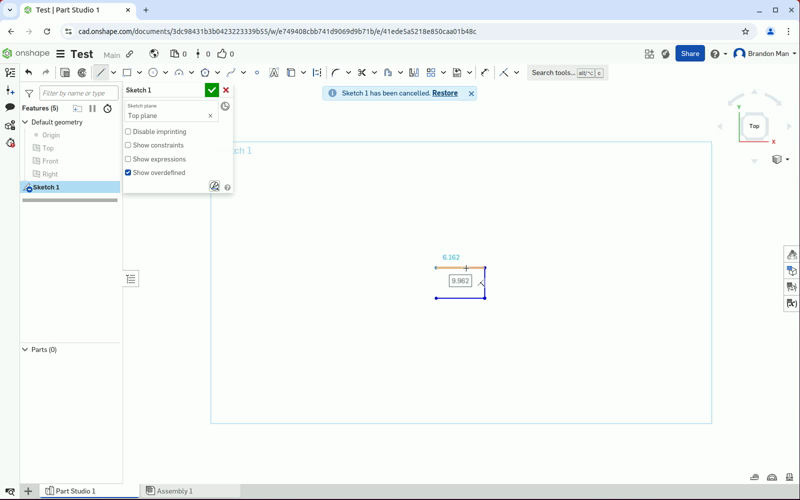
mouse_move(436, 298)
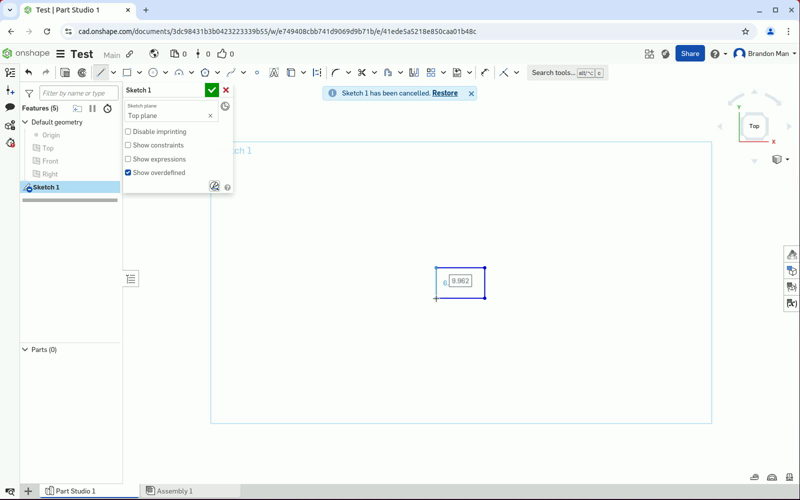
key_up(shift)
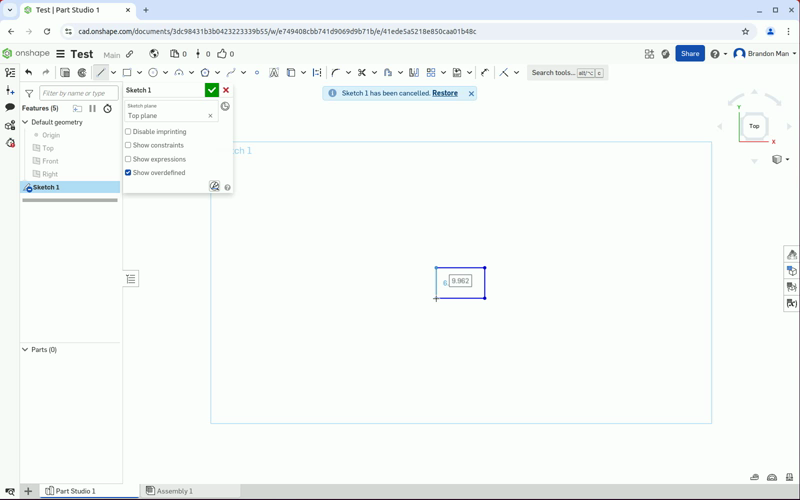
click(436, 298)
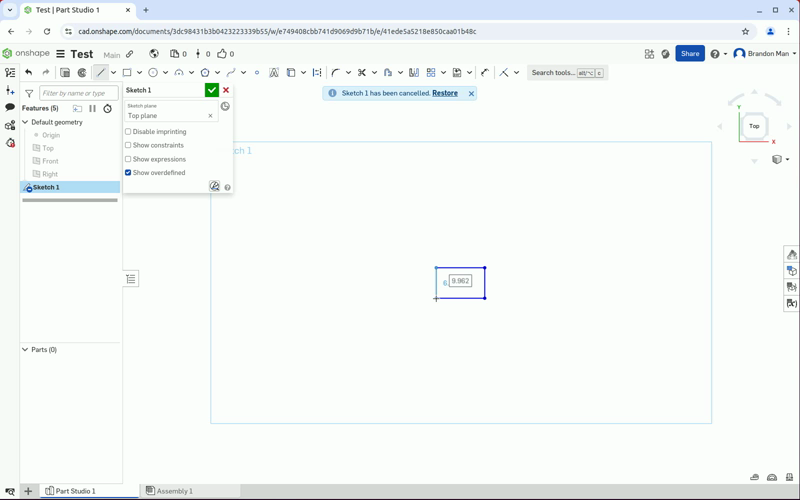
key(esc)
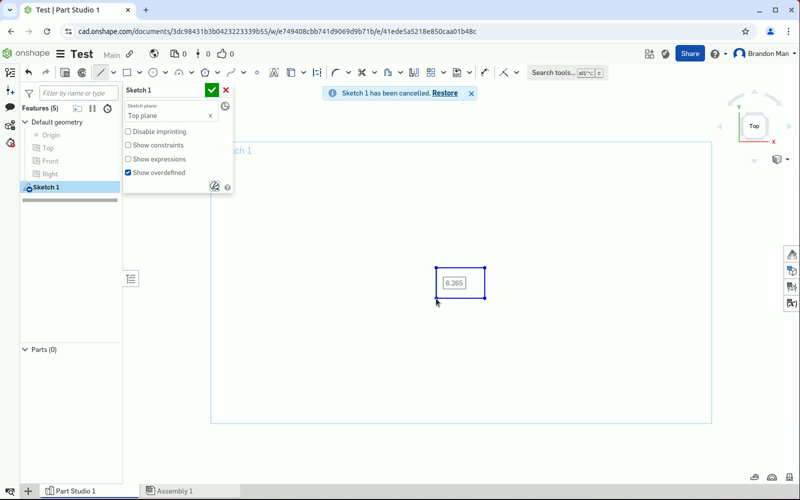
mouse_move(457, 268)
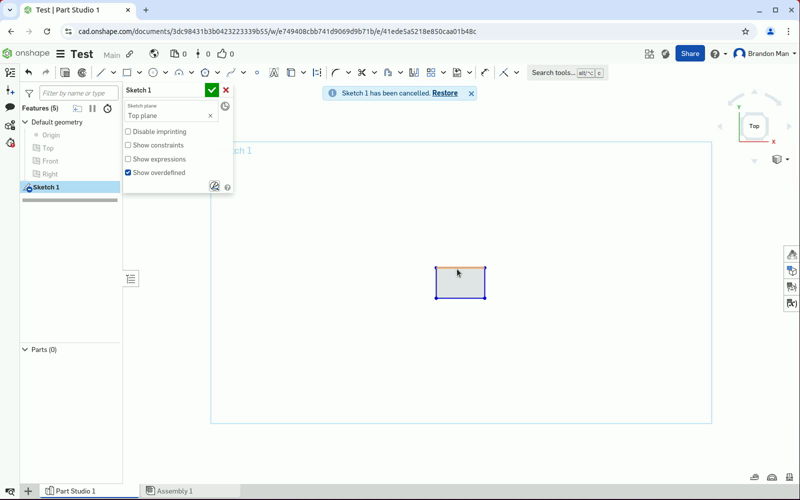
scroll(6)
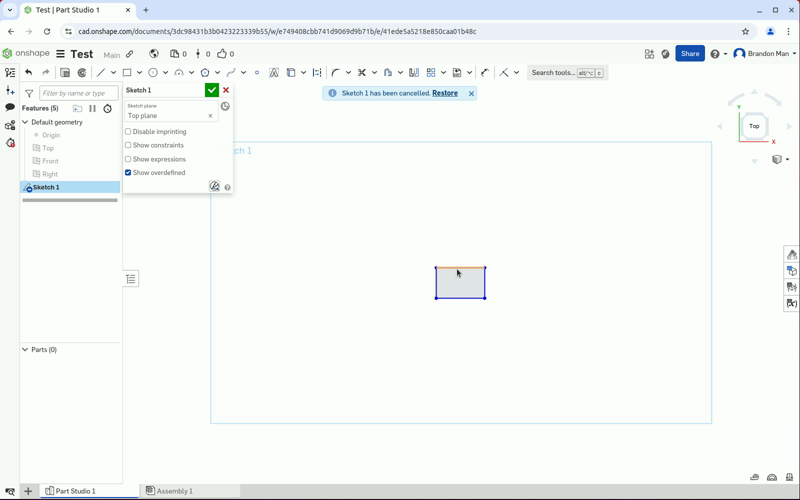
scroll(6)
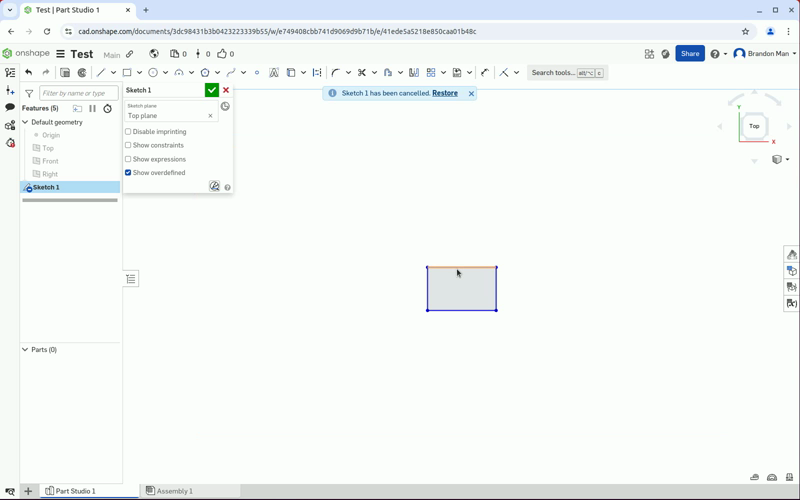
scroll(6)
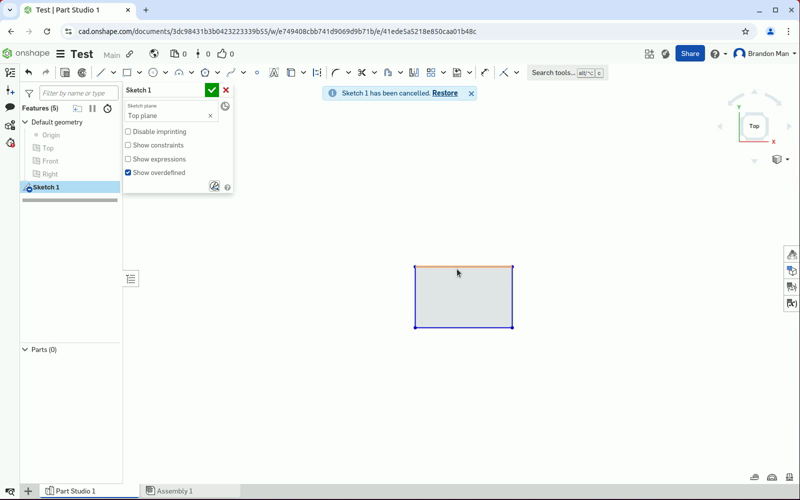
scroll(6)
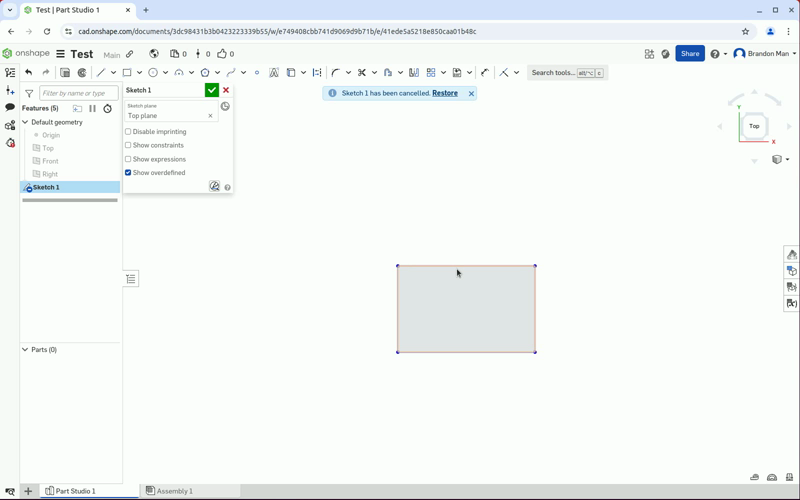
scroll(6)
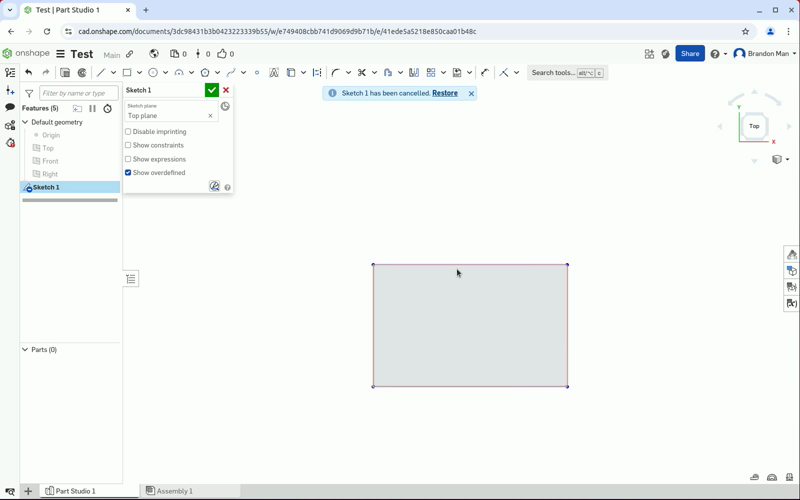
scroll(6)
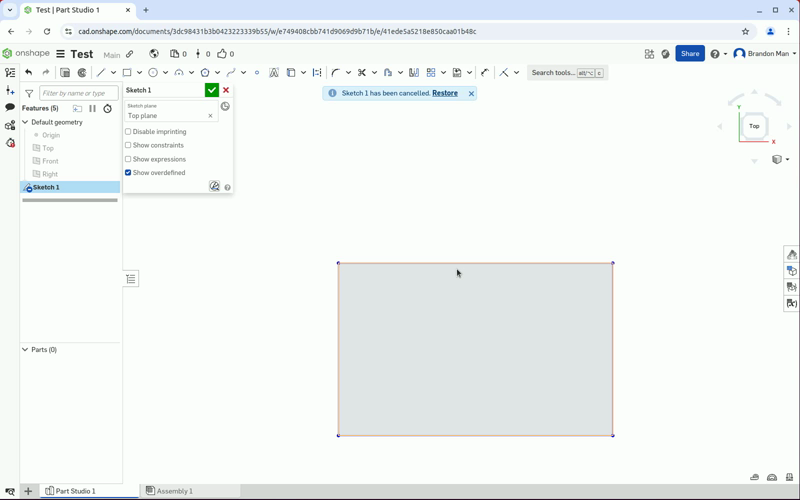
scroll(6)
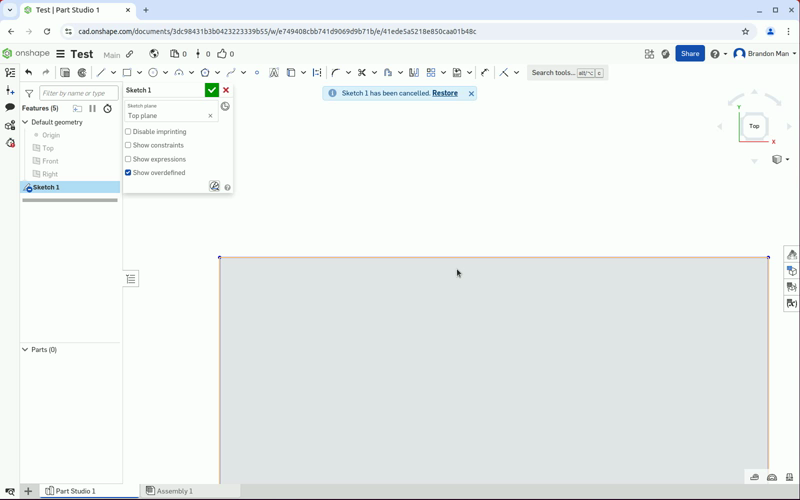
click(457, 268)
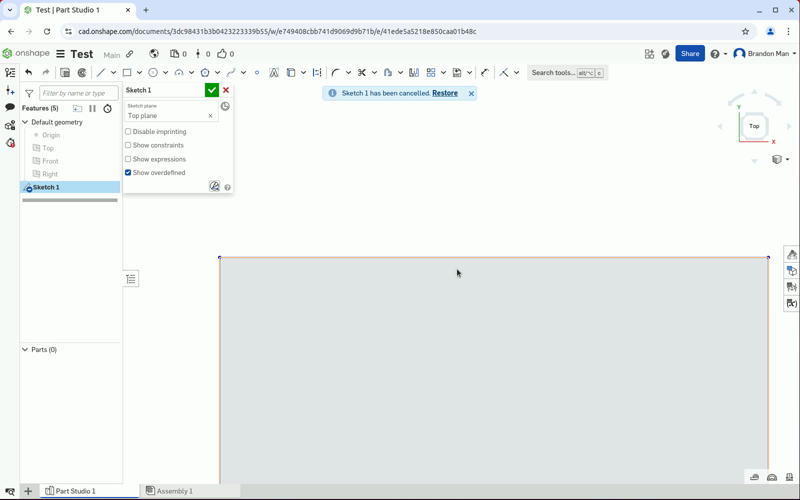
scroll(-6)
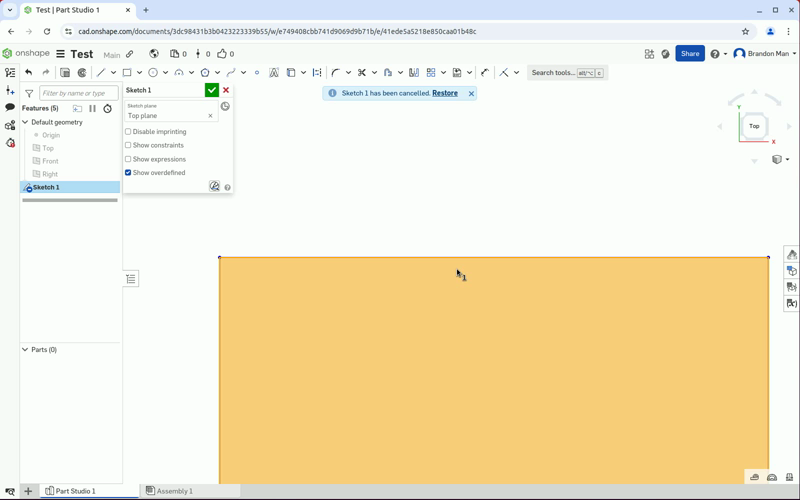
scroll(-6)
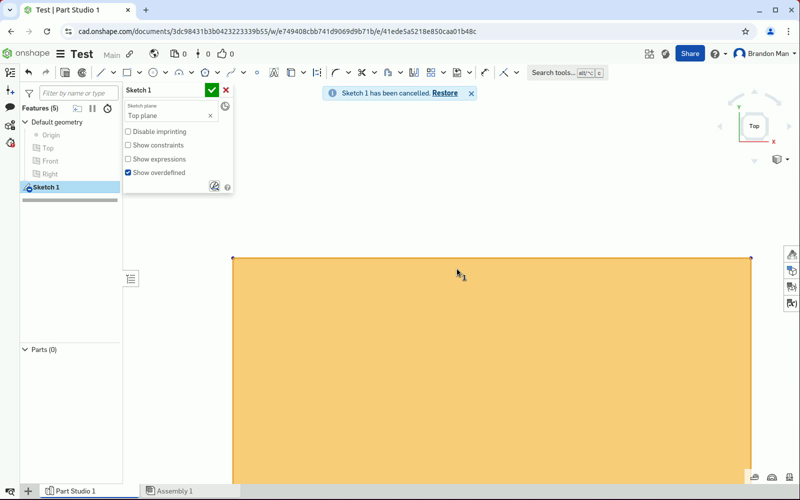
scroll(-6)
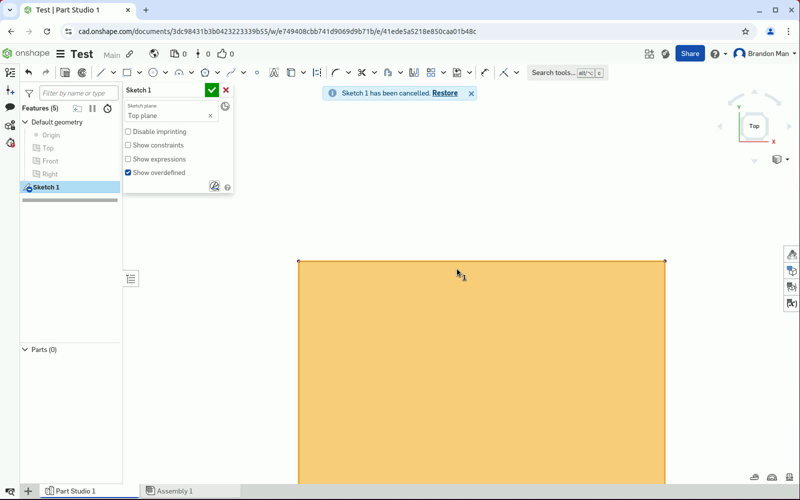
scroll(-6)
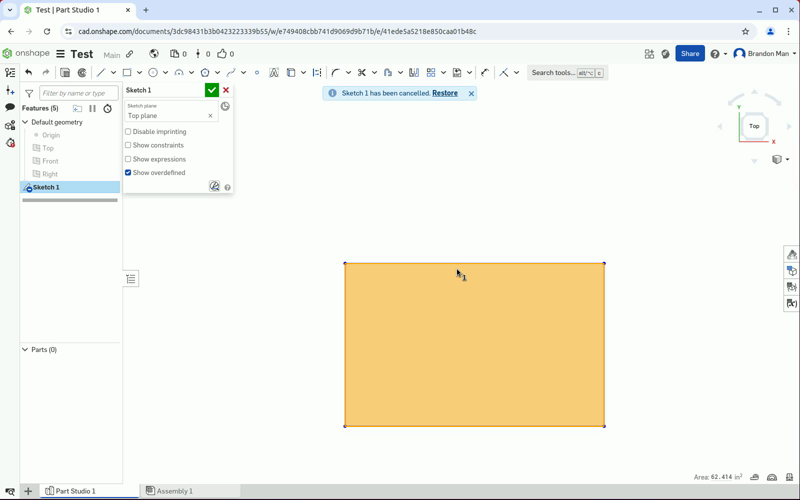
scroll(-6)
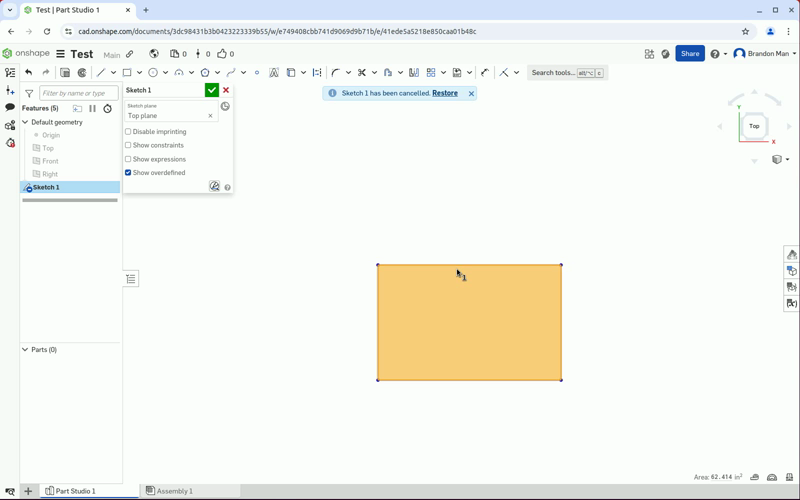
scroll(-6)
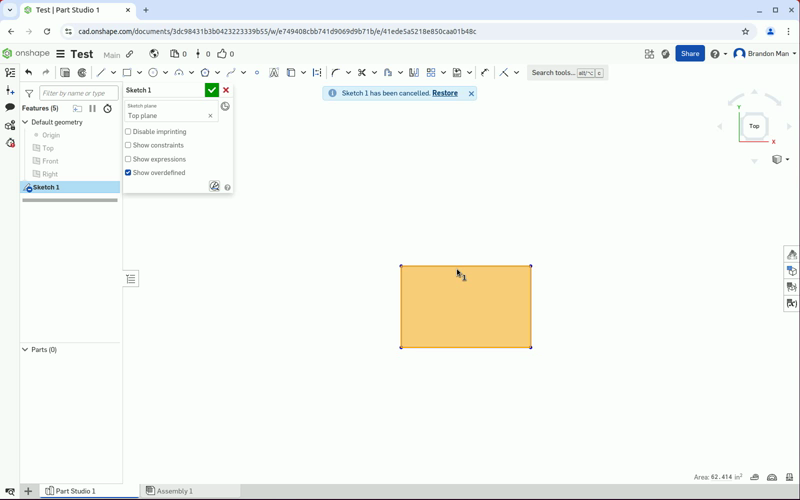
scroll(-6)
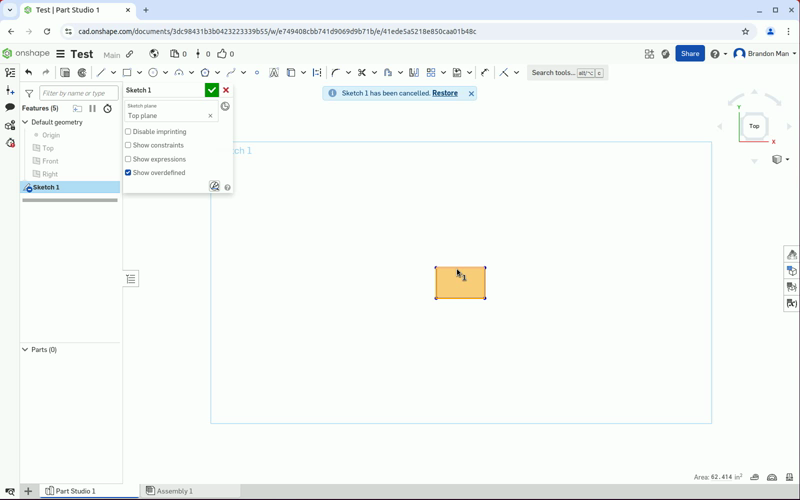
mouse_move(73, 352)
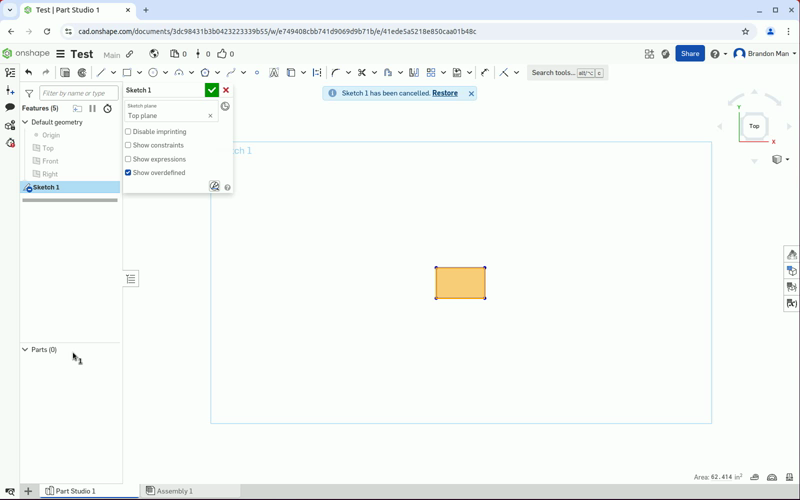
key(shift+y)
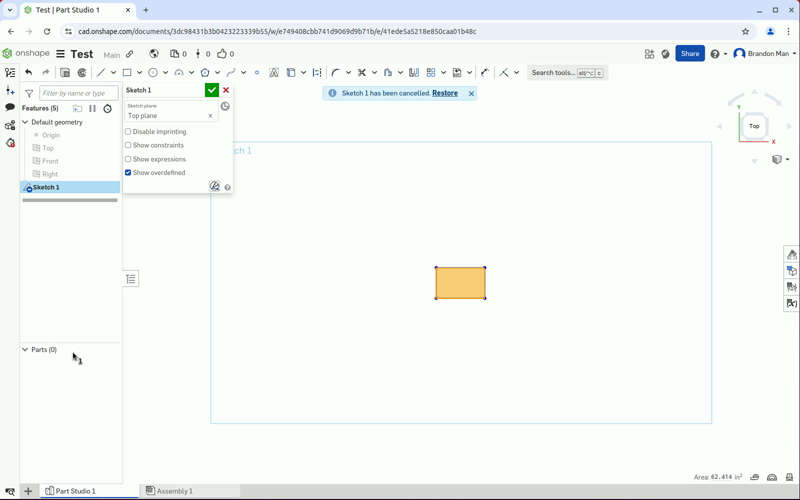
key(shift+e)
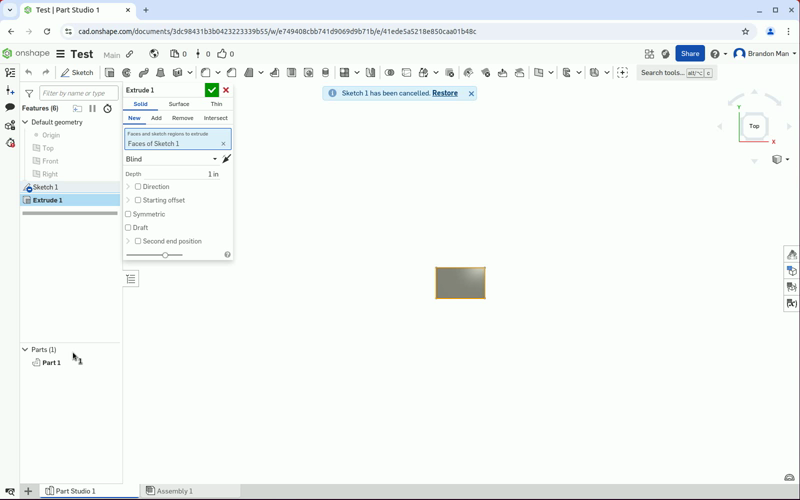
mouse_move(143, 106)
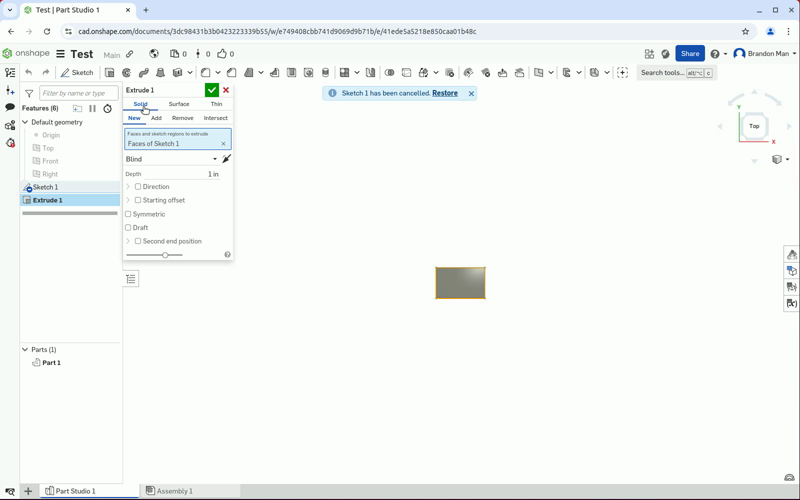
click(143, 106)
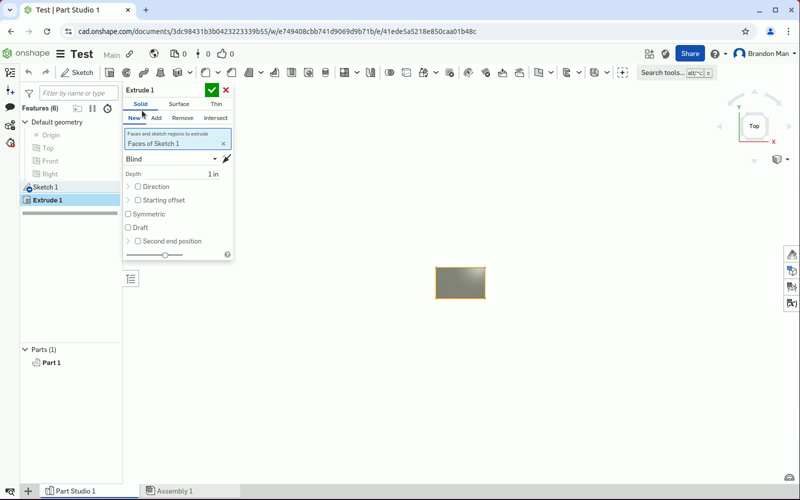
mouse_move(137, 120)
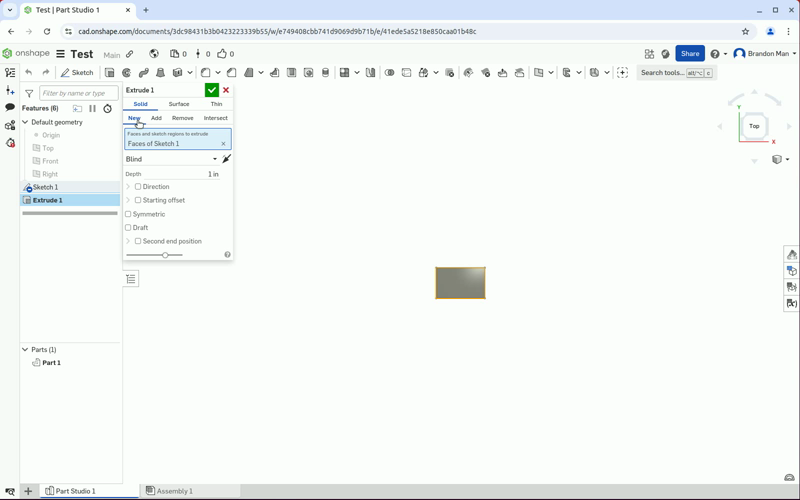
click(137, 120)
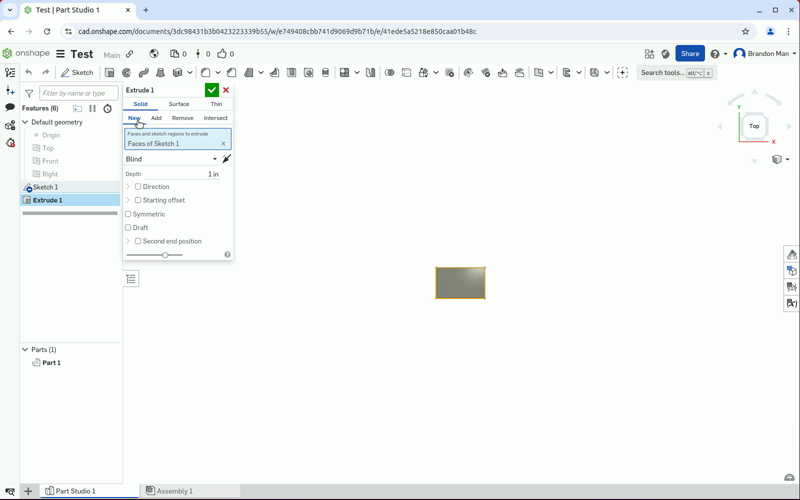
key(tab, 4)
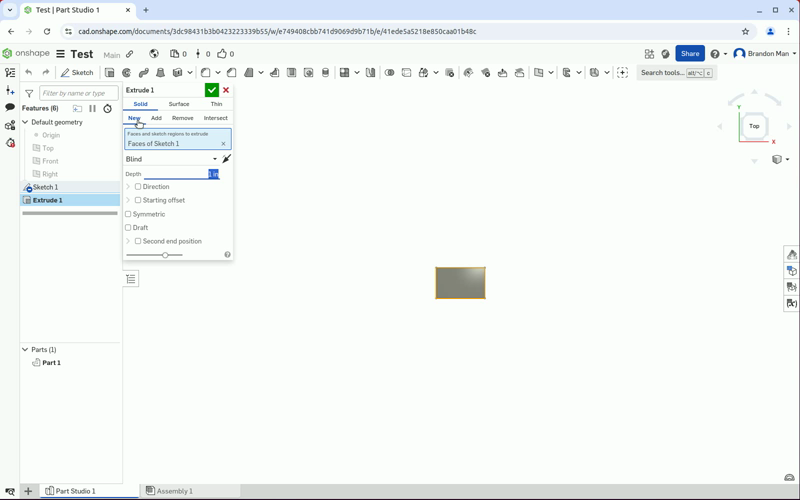
text(1.685)
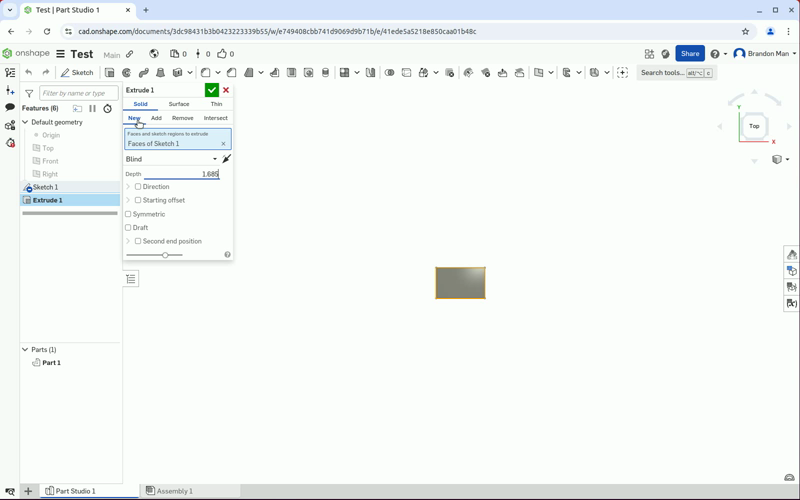
key(enter)
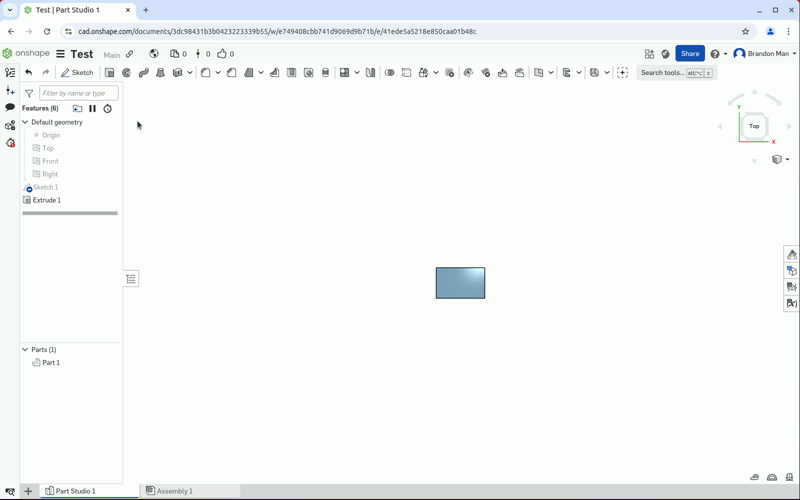
key(shift+h)
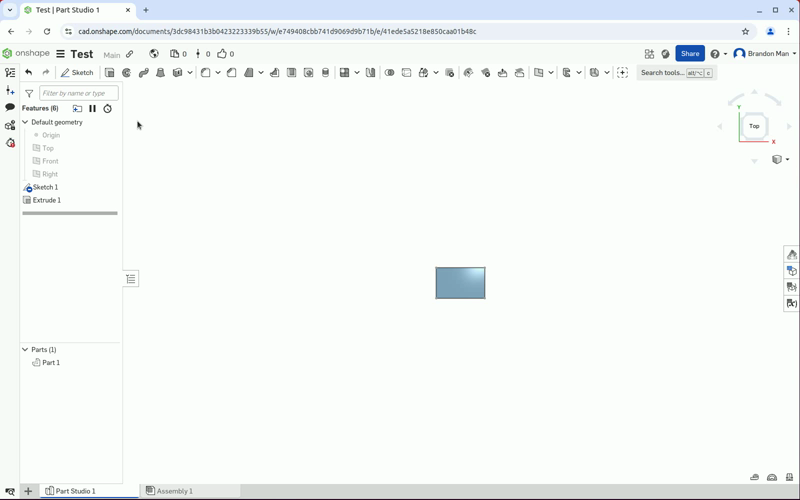
key(shift+h)
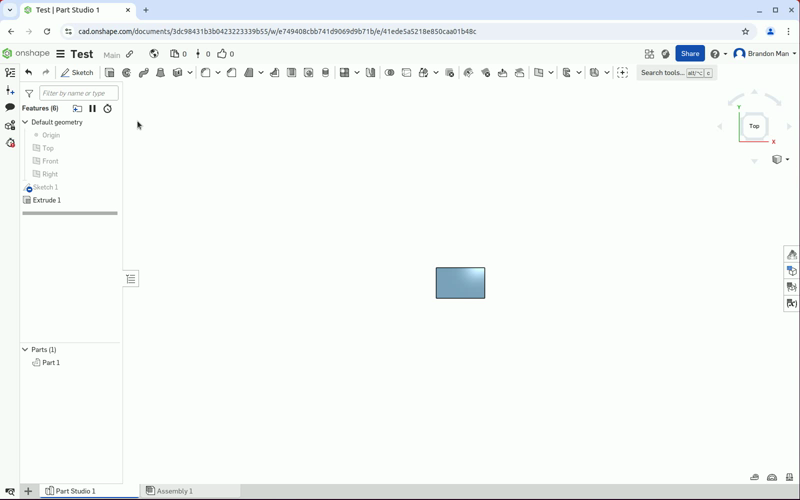
mouse_move(73, 189)
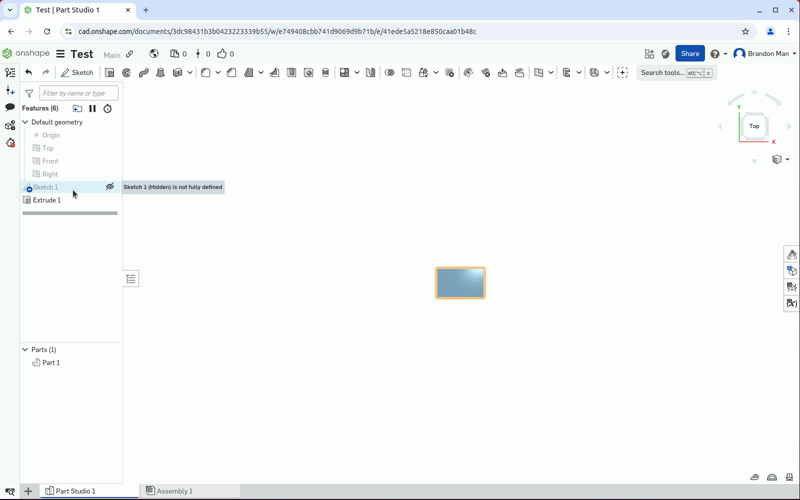
click(73, 189)
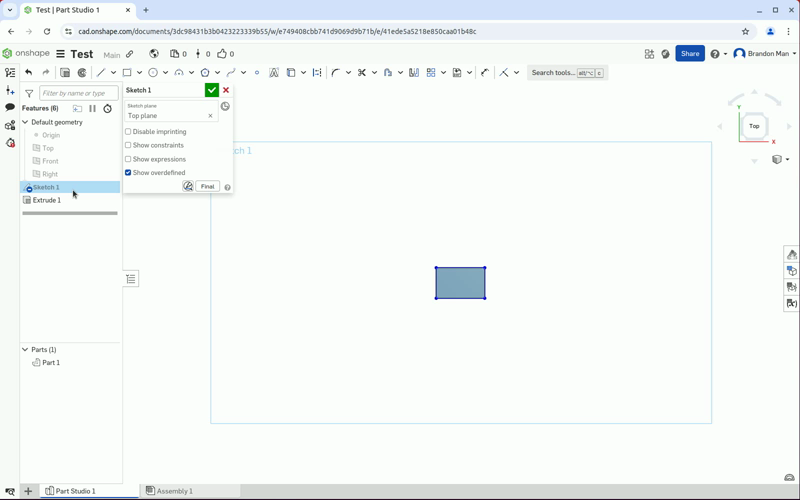
mouse_move(229, 92)
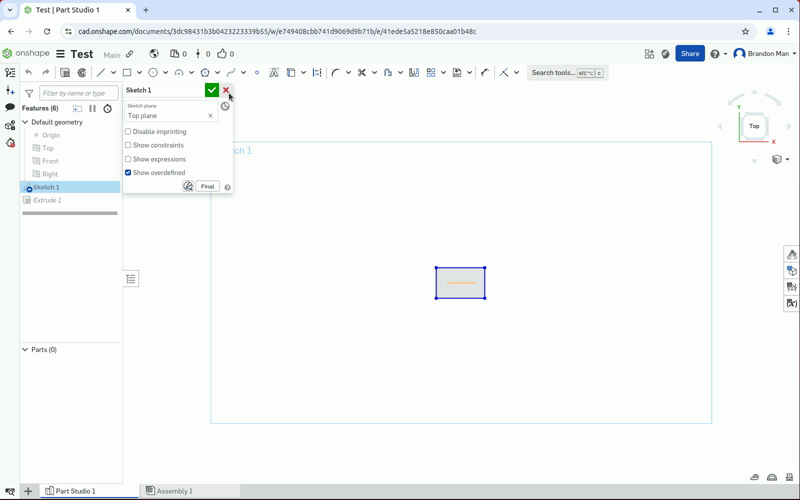
click(229, 92)
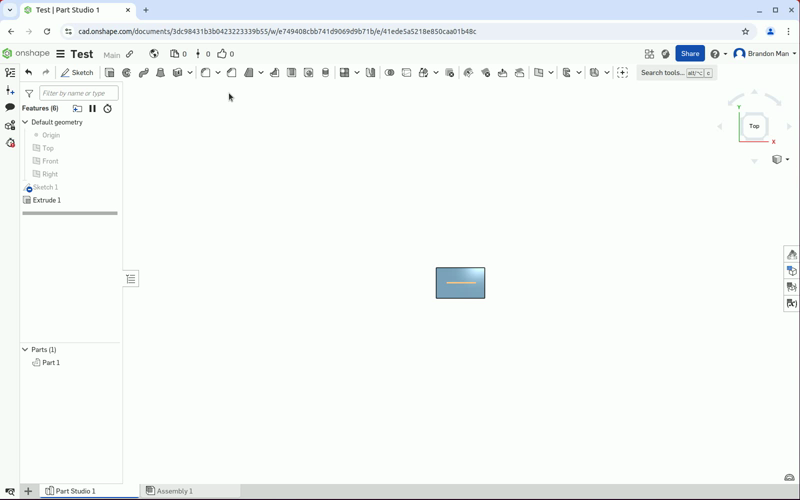
mouse_move(541, 75)
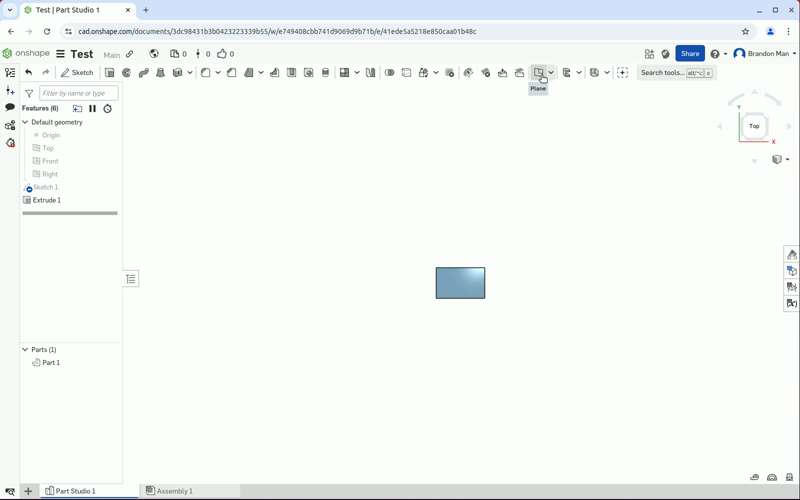
click(541, 75)
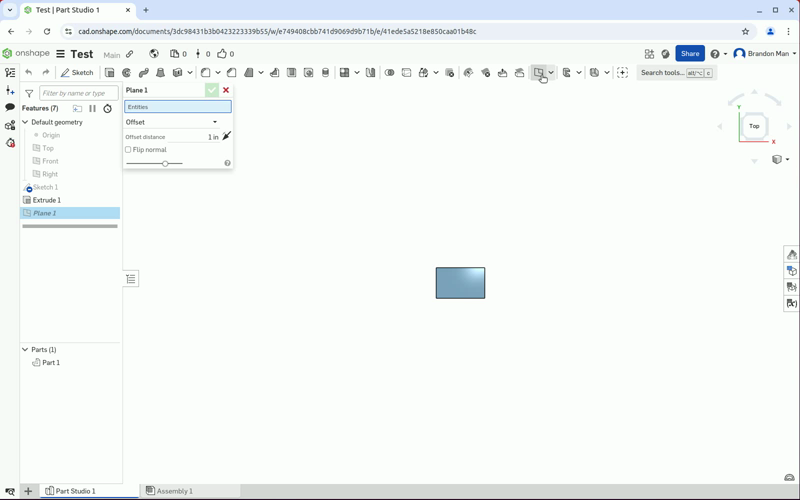
mouse_move(73, 150)
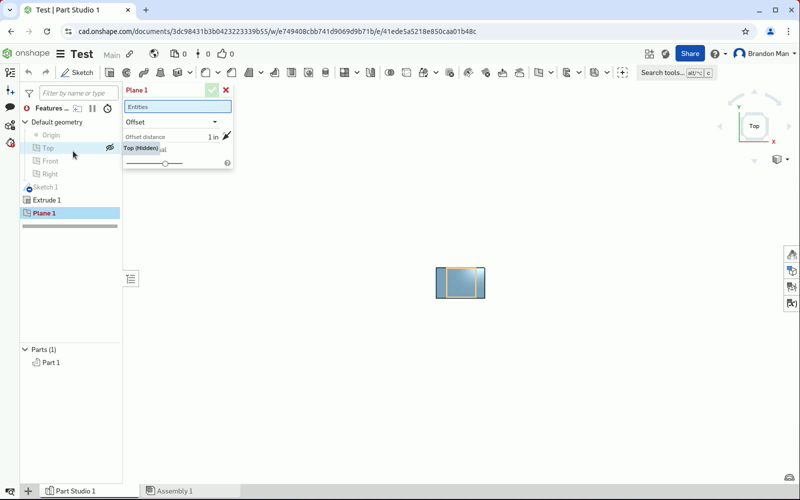
click(73, 150)
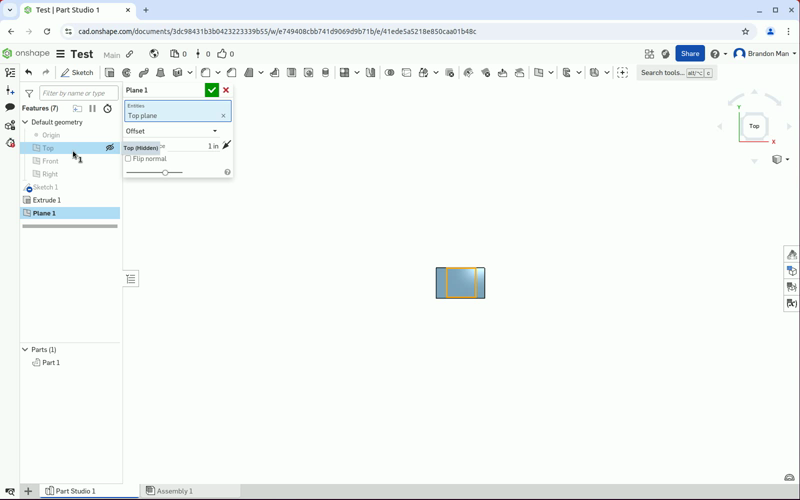
key(tab, 2)
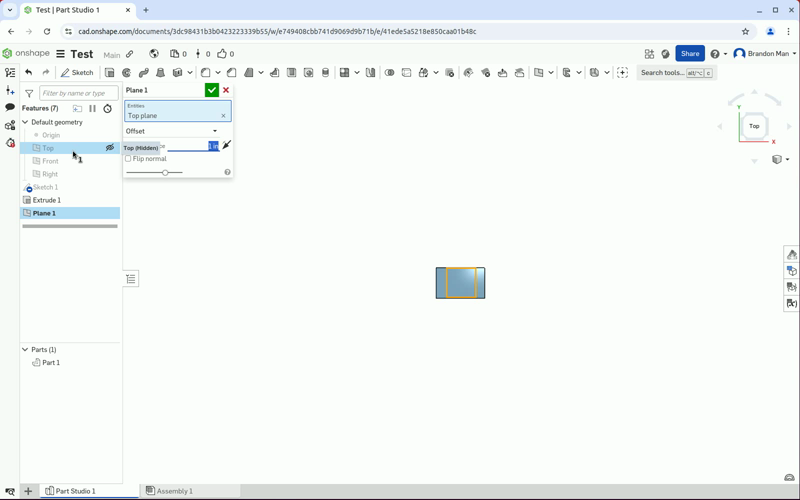
text(1.695)
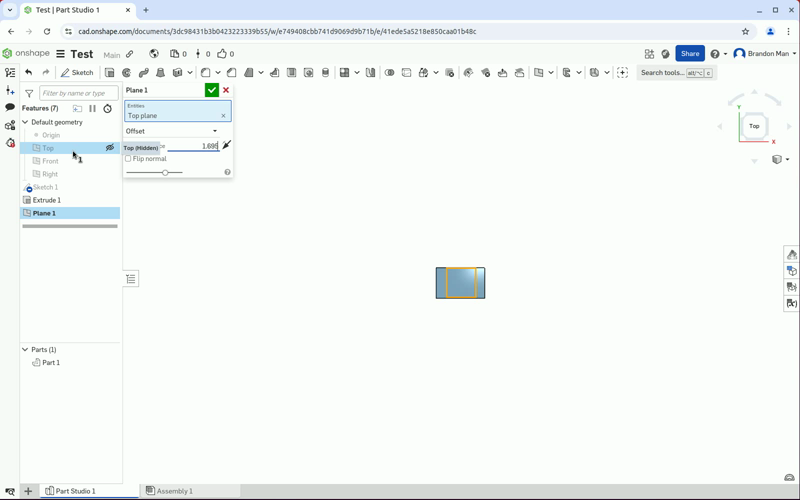
key(enter, 2)
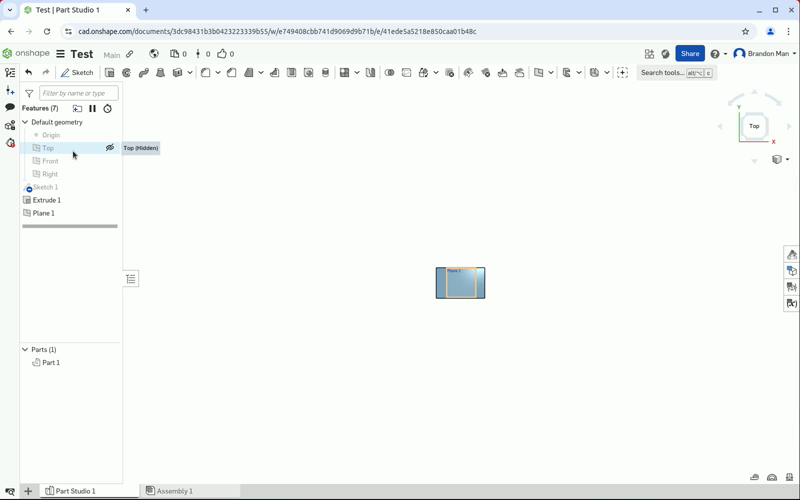
key(shift+s)
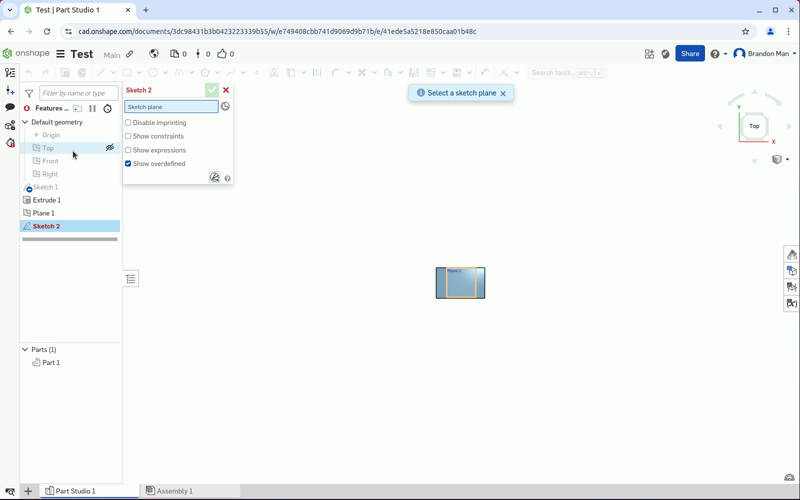
mouse_move(73, 215)
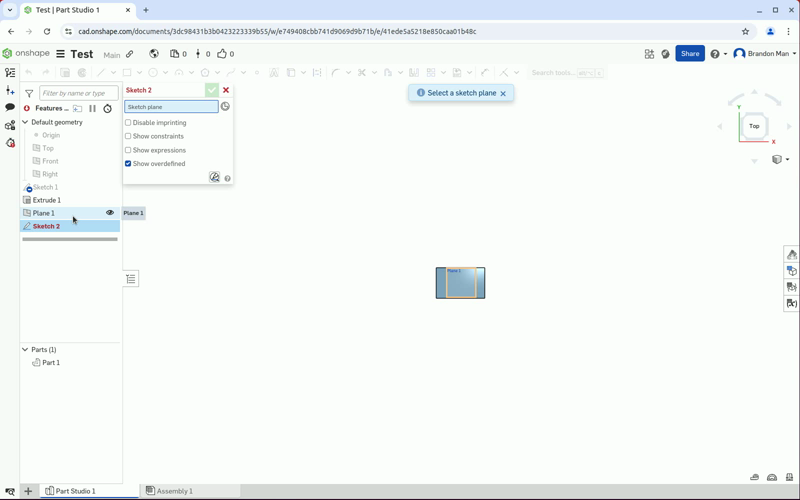
click(73, 215)
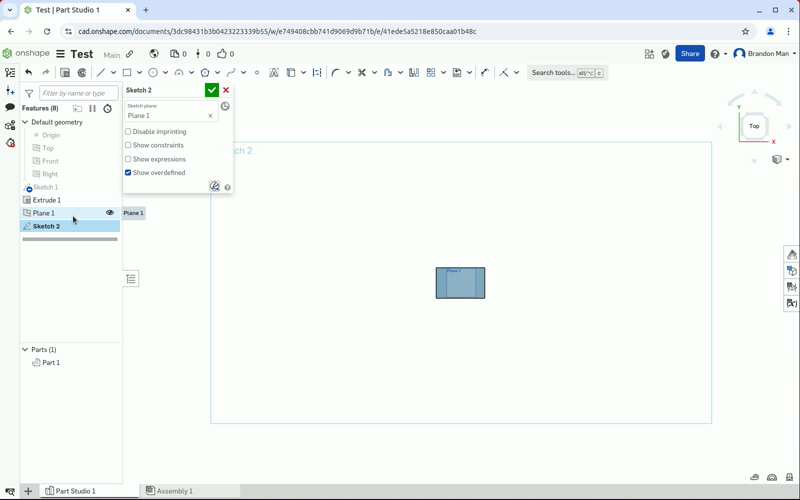
mouse_move(73, 352)
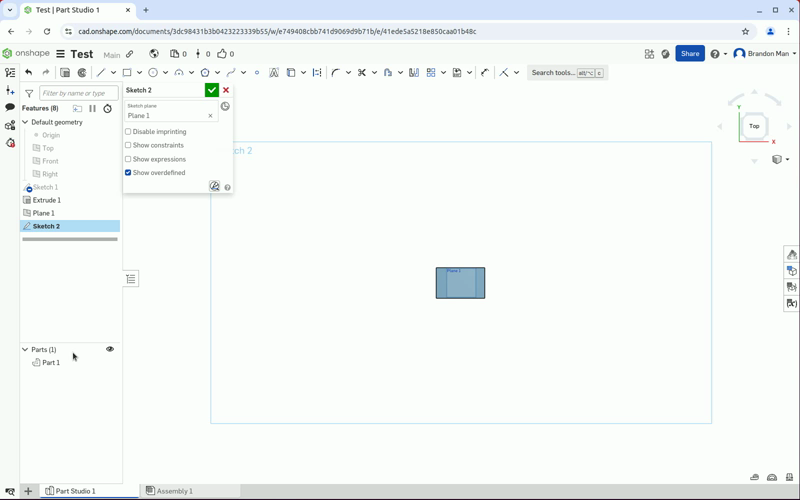
key(y)
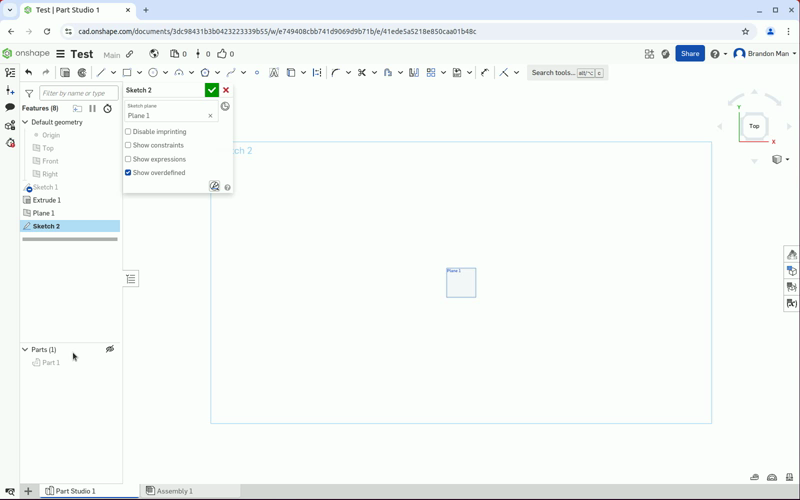
key(l)
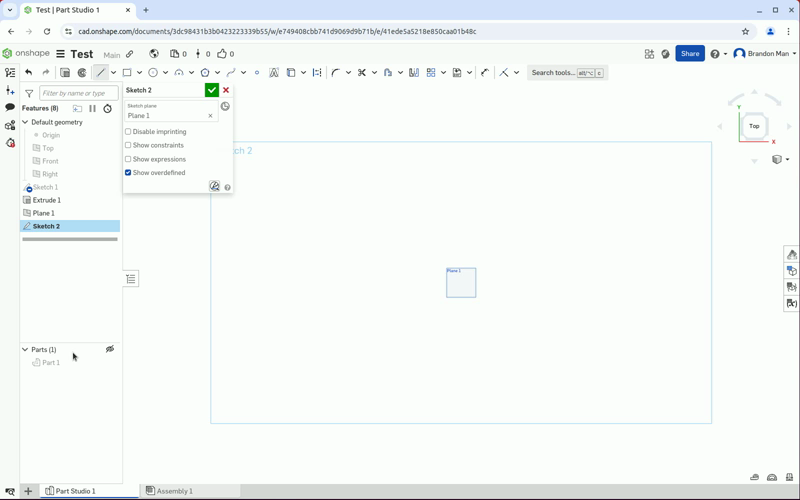
key_down(shift)
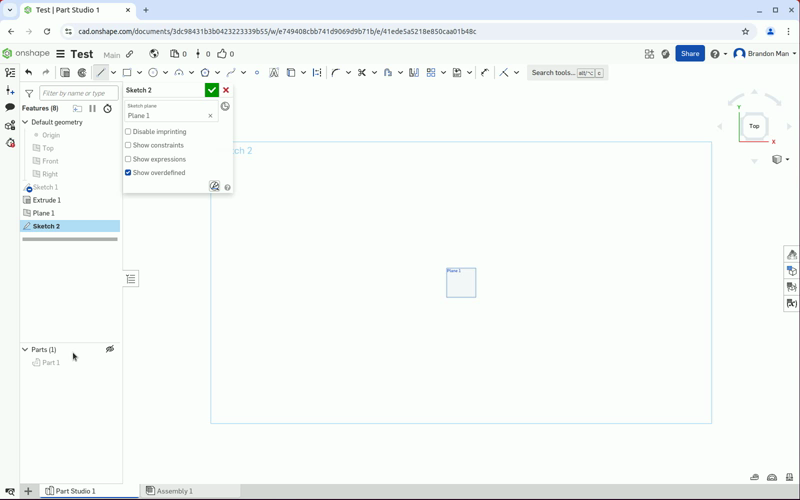
mouse_move(445, 288)
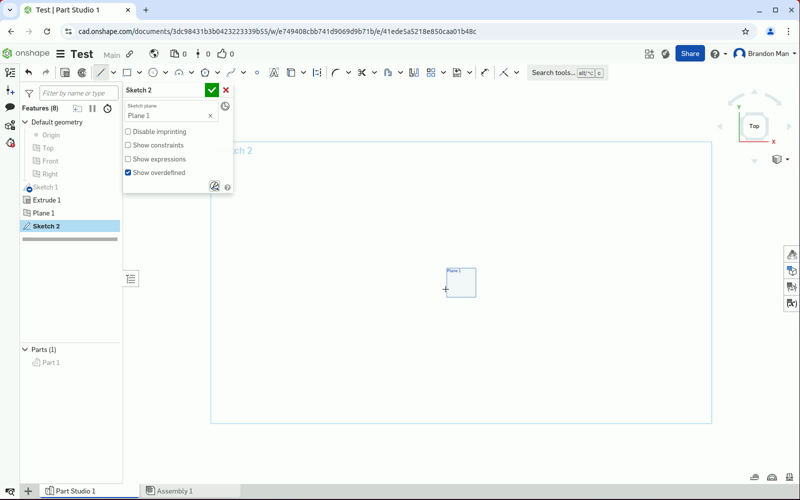
click(445, 288)
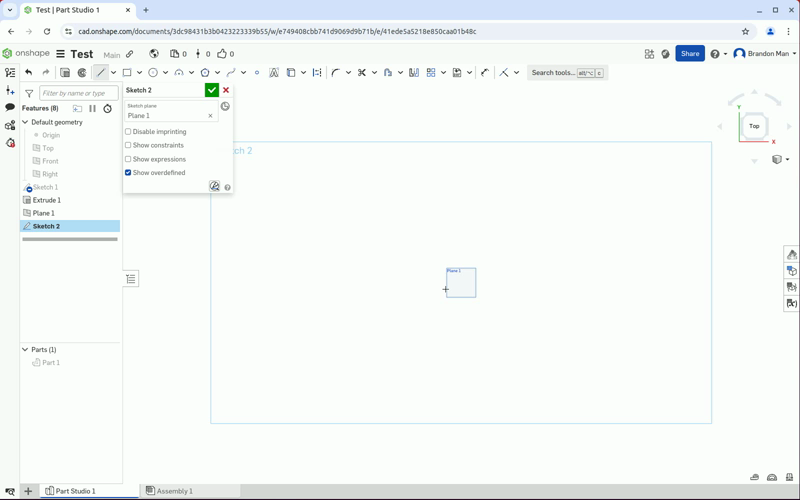
key_up(shift)
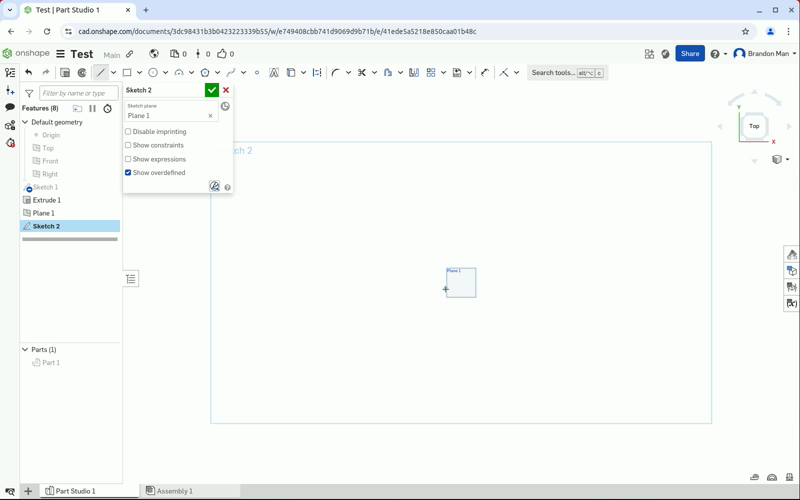
key_down(shift)
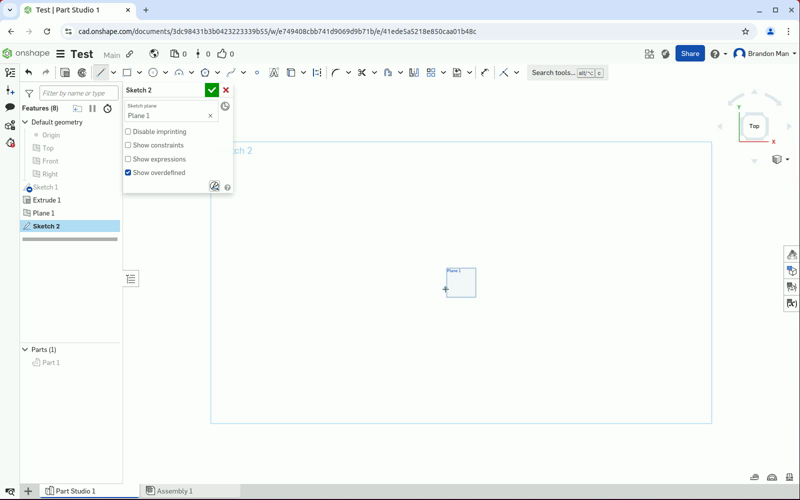
mouse_move(475, 288)
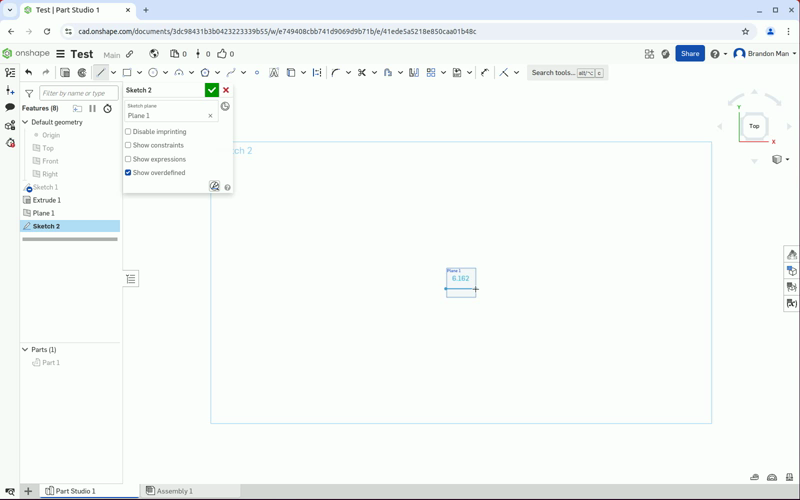
mouse_move(475, 288)
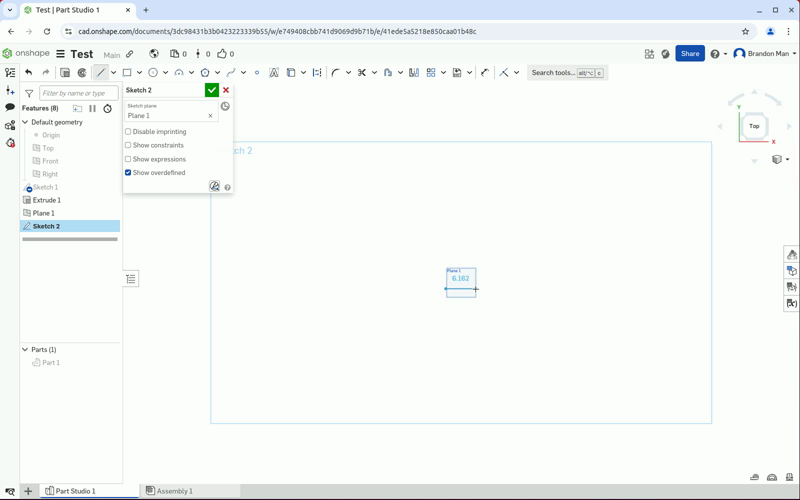
click(475, 288)
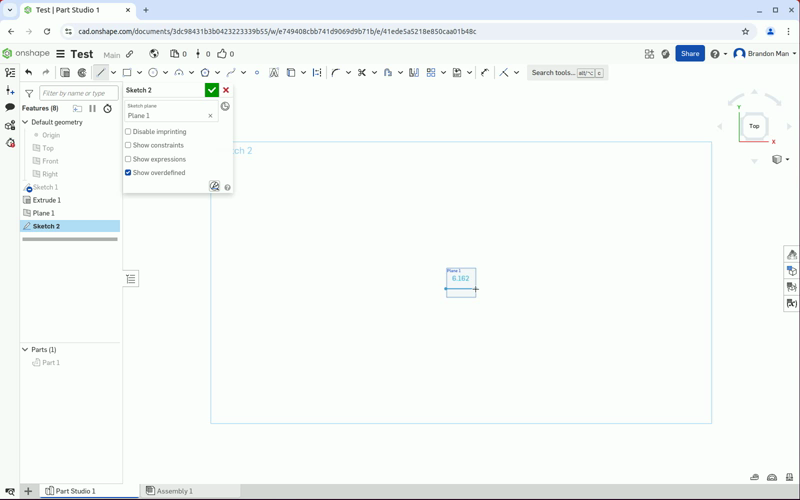
key_up(shift)
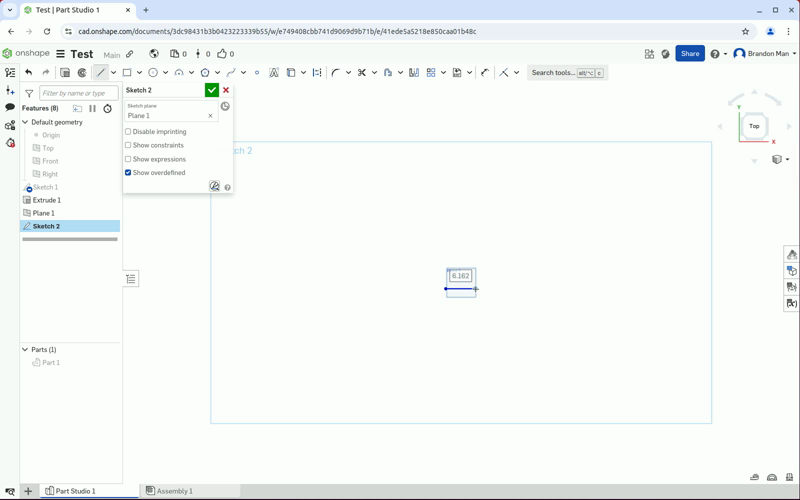
key_down(shift)
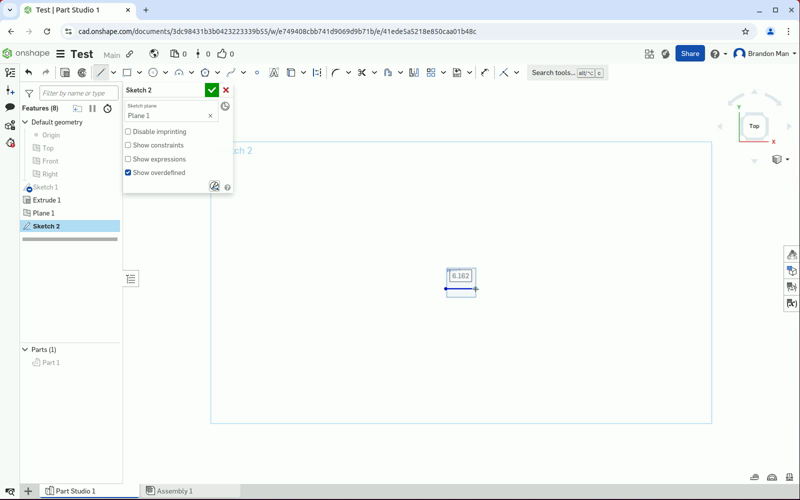
mouse_move(505, 288)
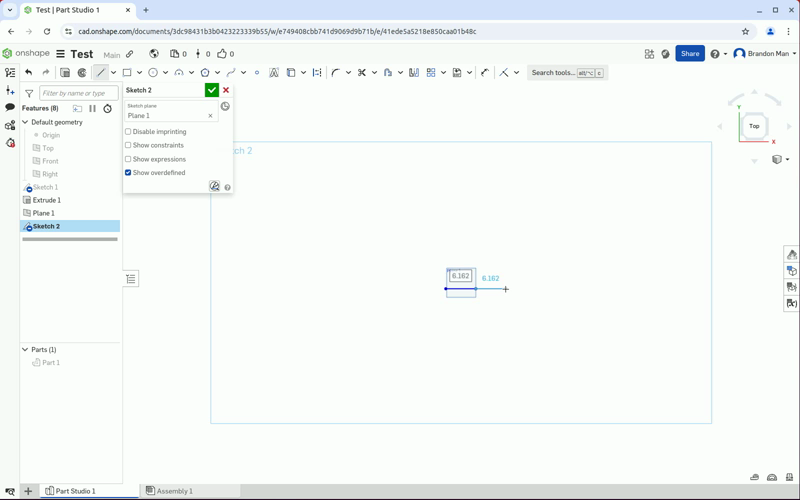
mouse_move(475, 277)
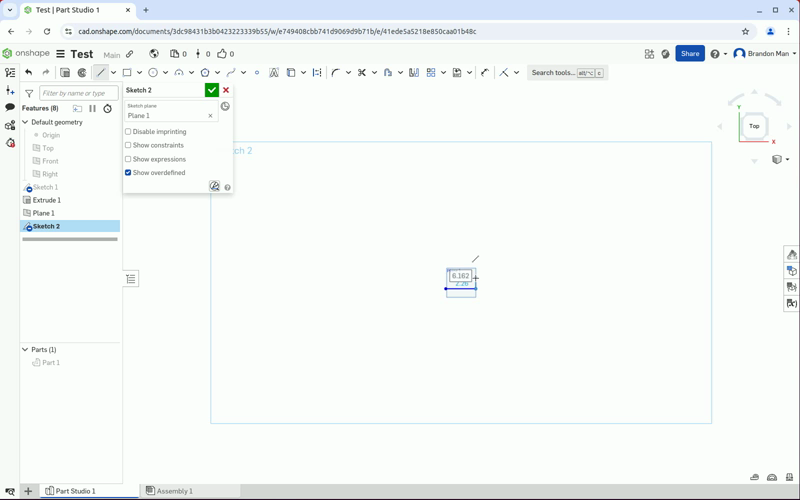
click(475, 277)
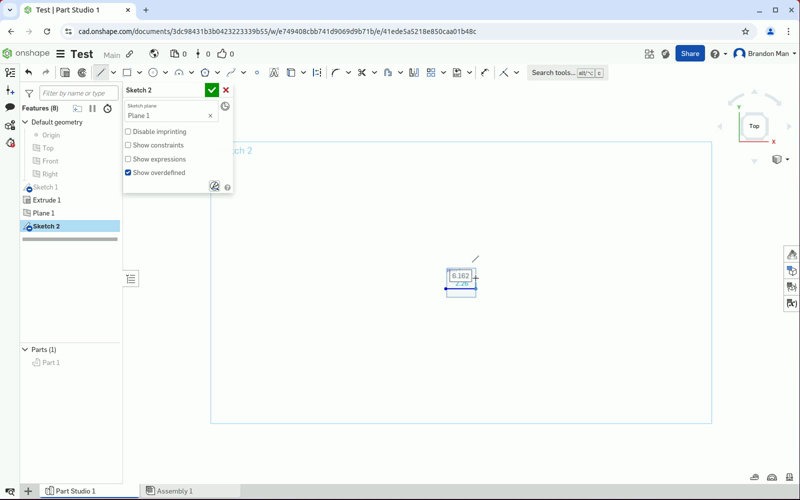
key_up(shift)
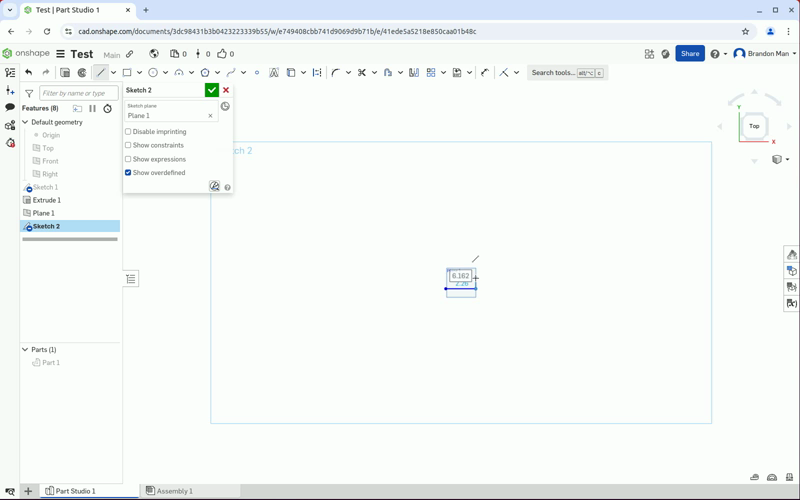
key_down(shift)
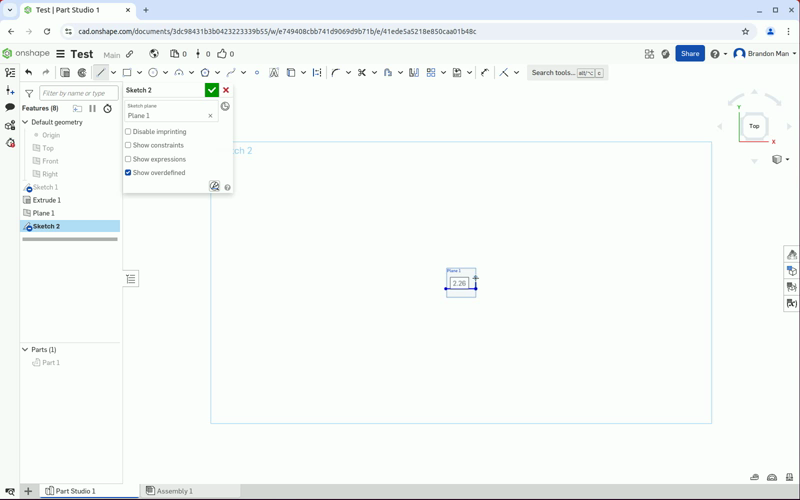
mouse_move(505, 277)
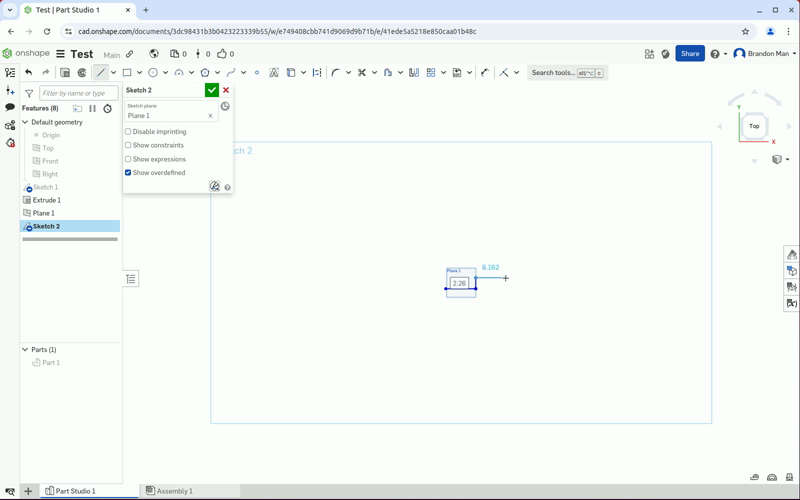
mouse_move(445, 277)
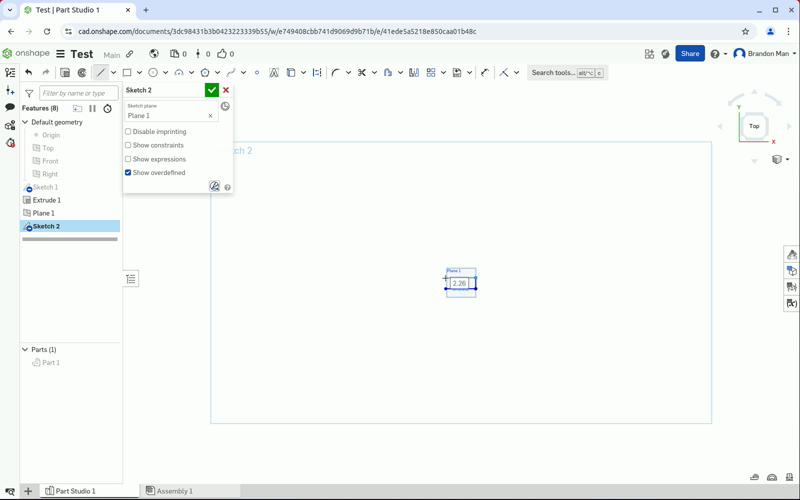
click(445, 277)
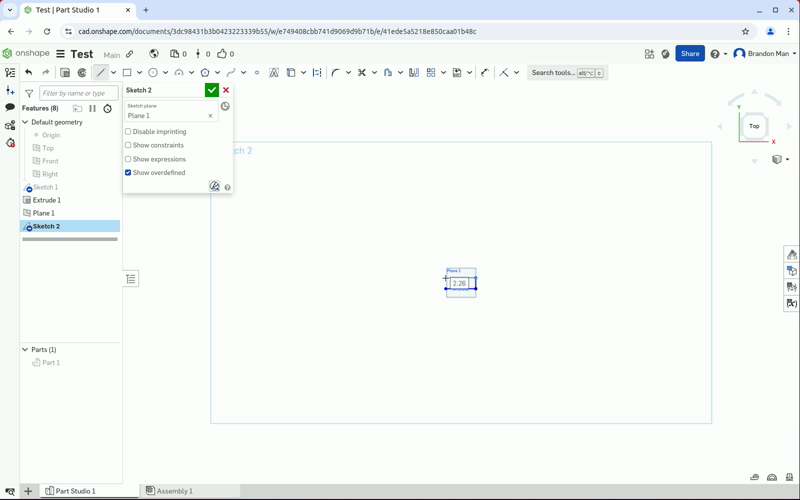
key_up(shift)
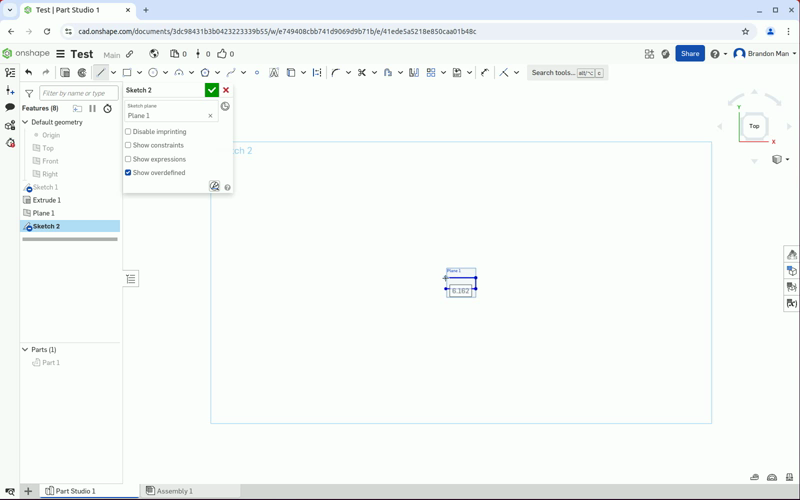
mouse_move(475, 277)
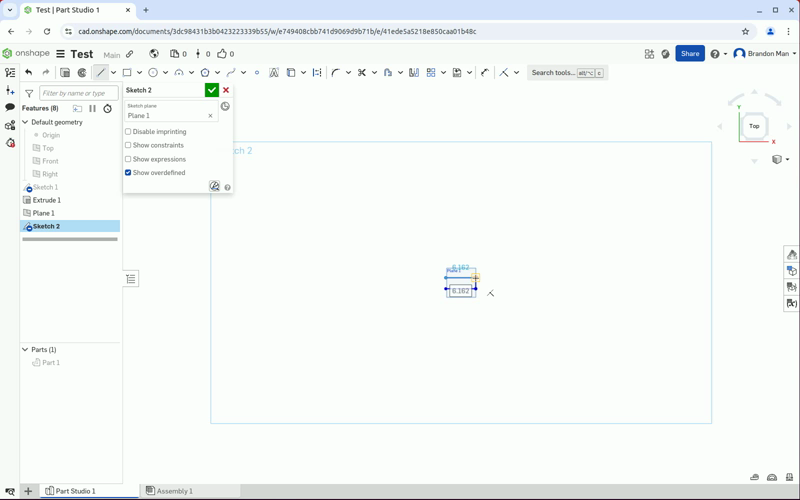
key_down(shift)
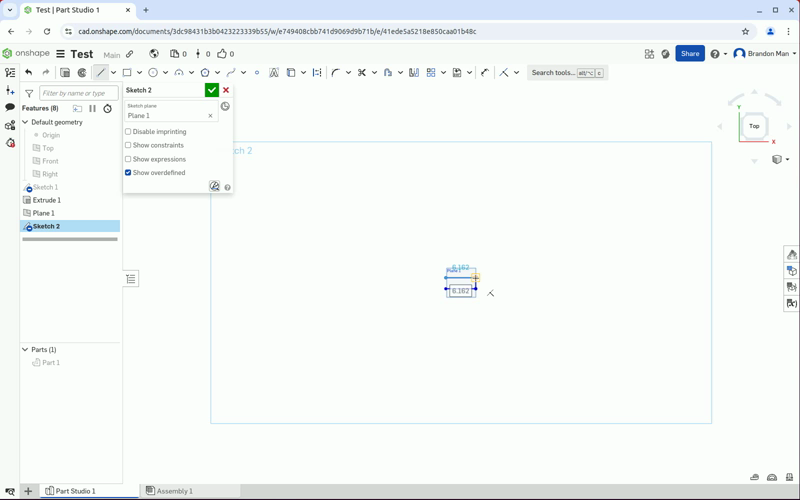
mouse_move(445, 288)
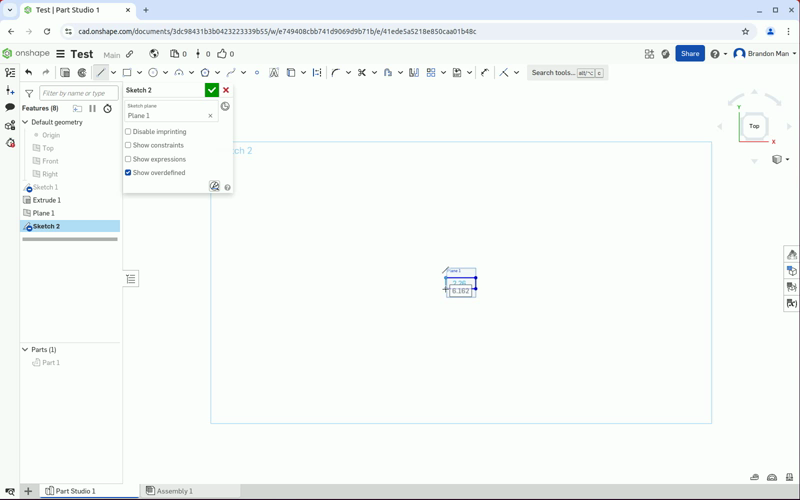
key_up(shift)
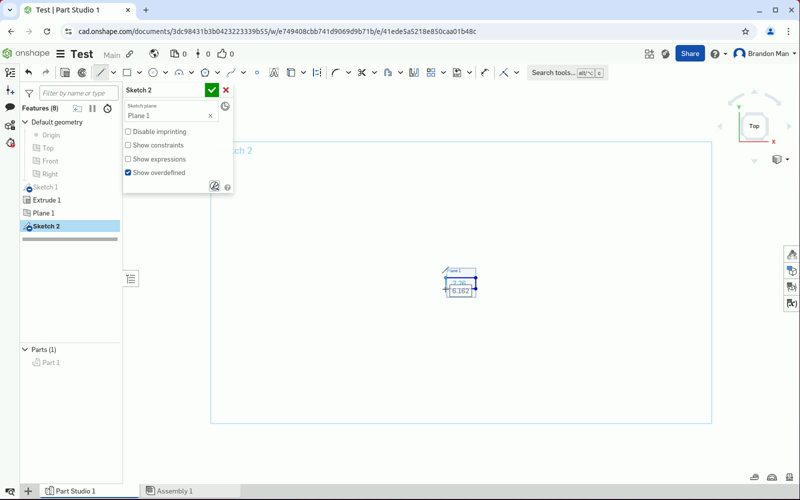
click(445, 288)
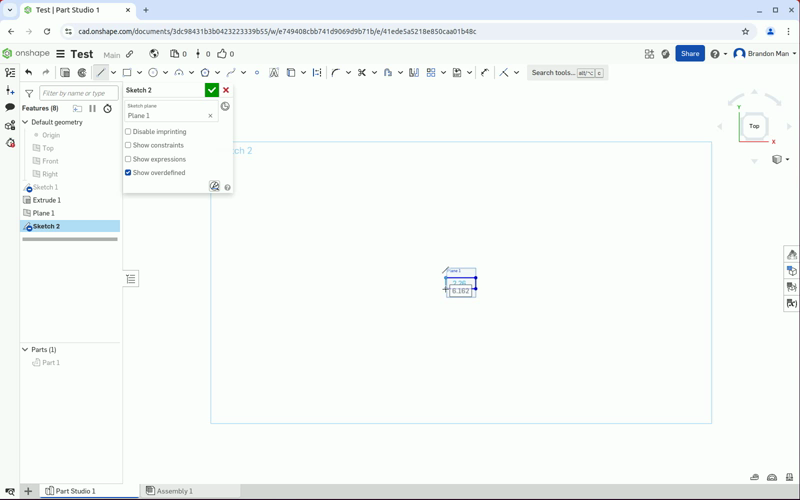
key(esc)
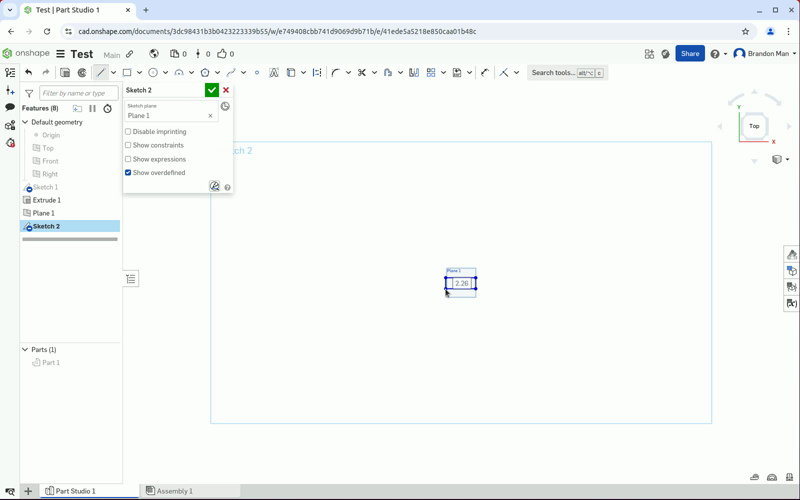
mouse_move(449, 279)
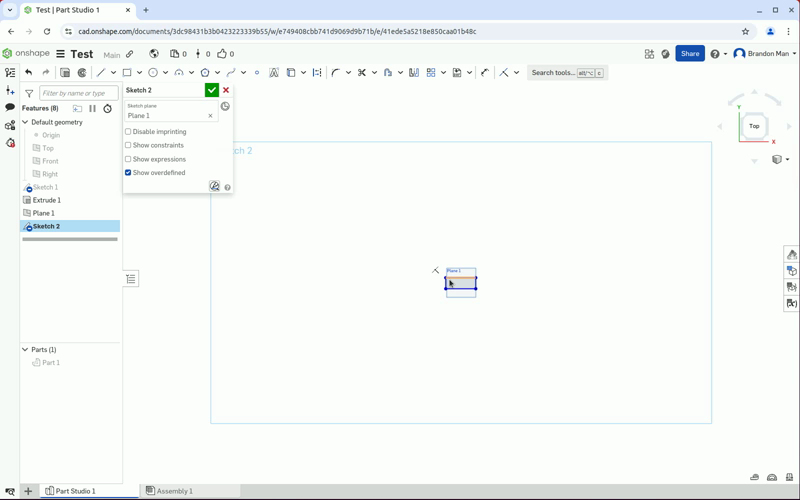
scroll(6)
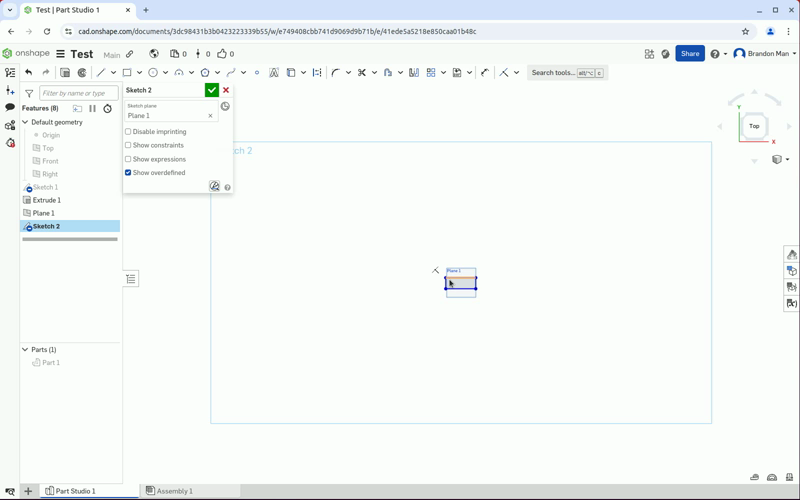
scroll(6)
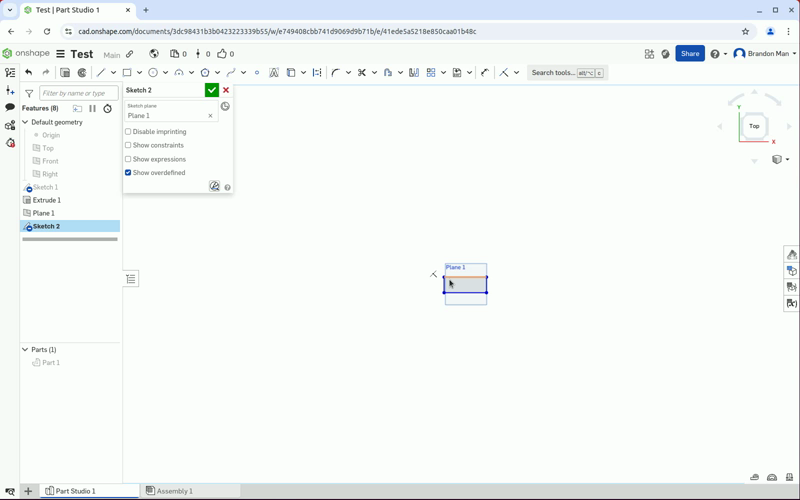
scroll(6)
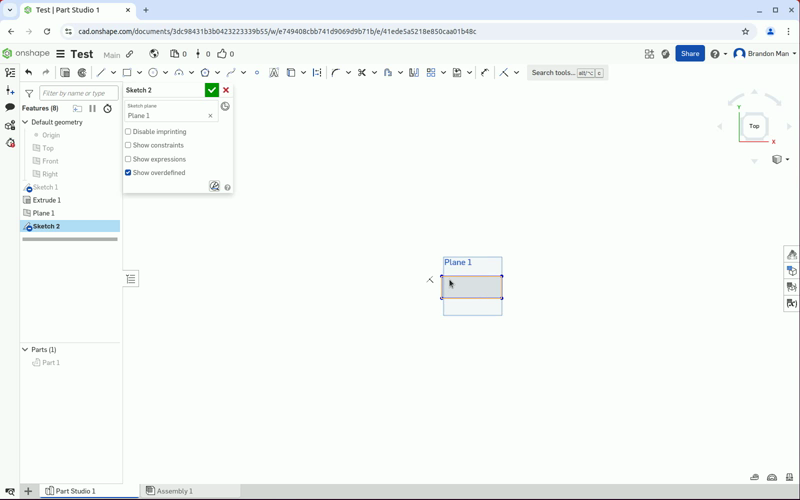
scroll(6)
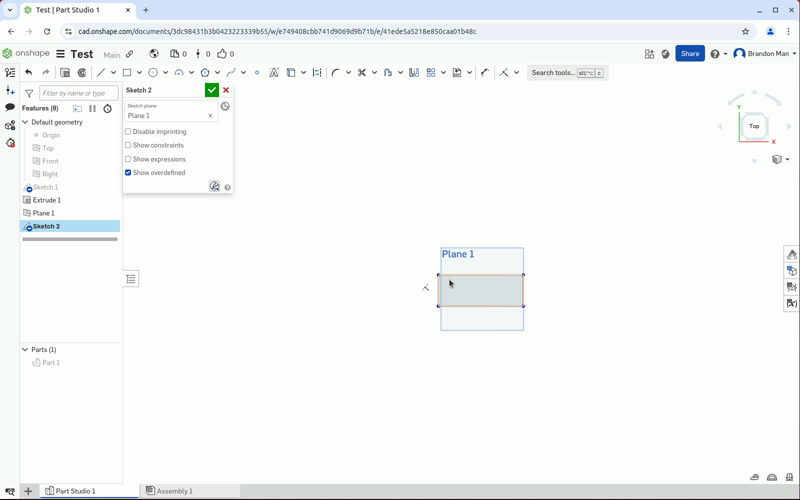
scroll(6)
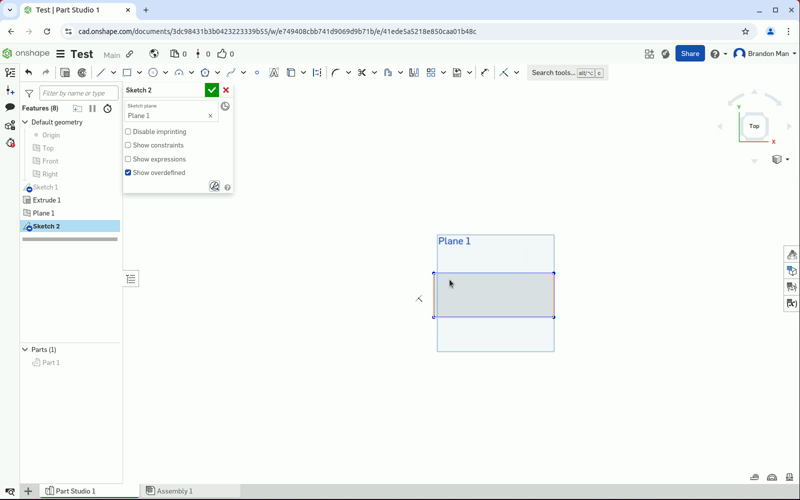
scroll(6)
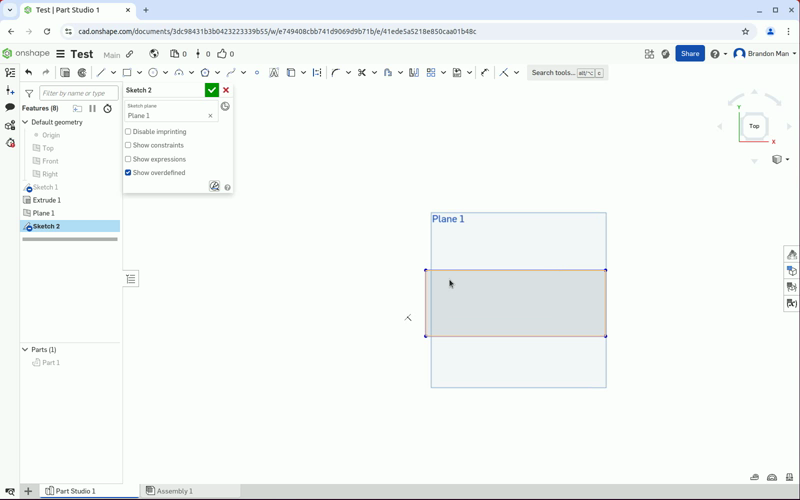
scroll(6)
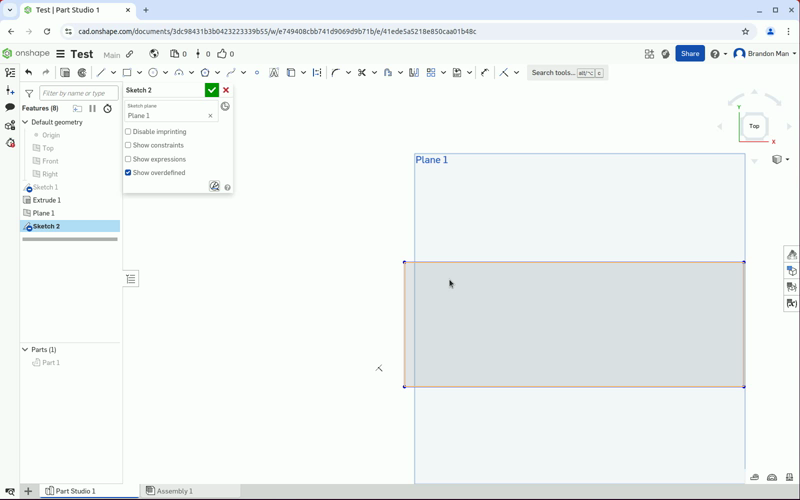
click(449, 279)
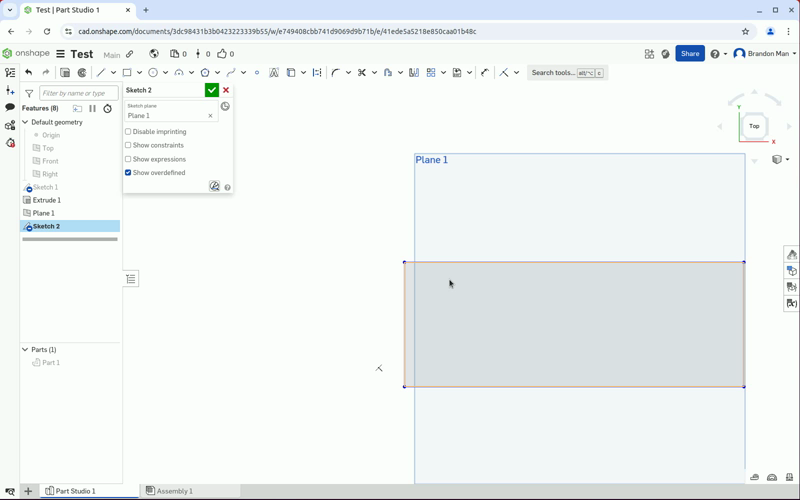
scroll(-6)
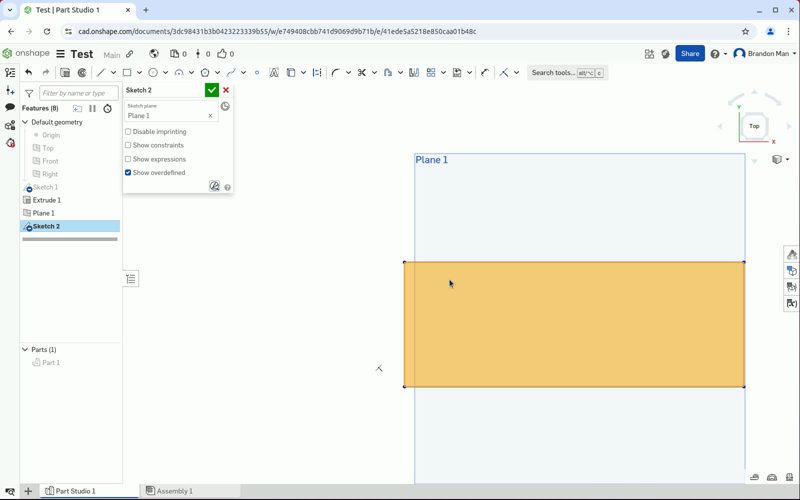
scroll(-6)
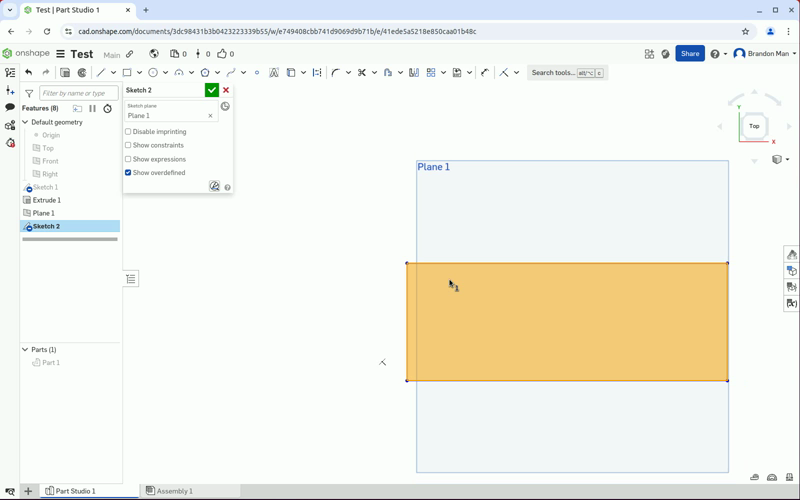
scroll(-6)
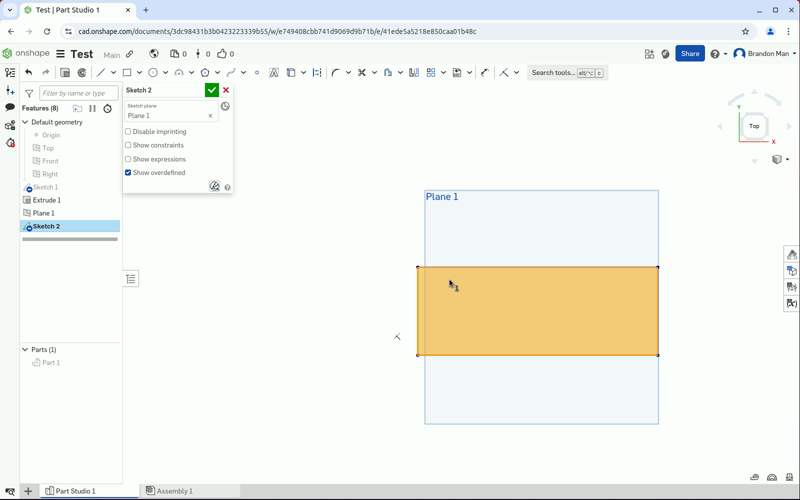
scroll(-6)
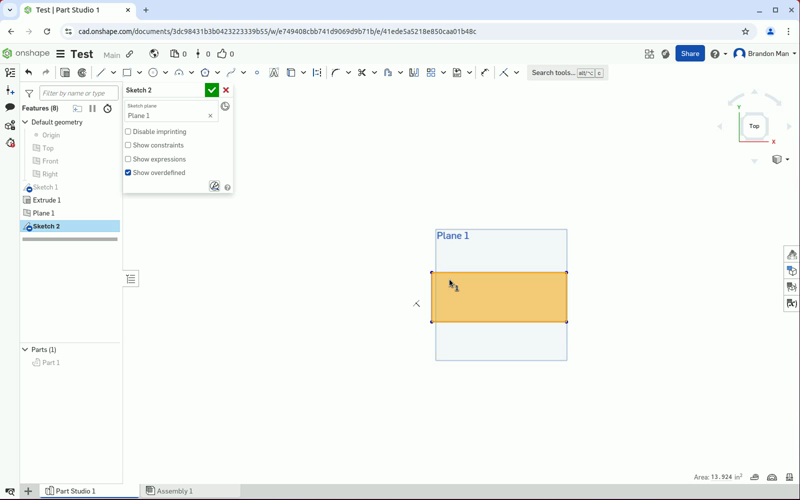
scroll(-6)
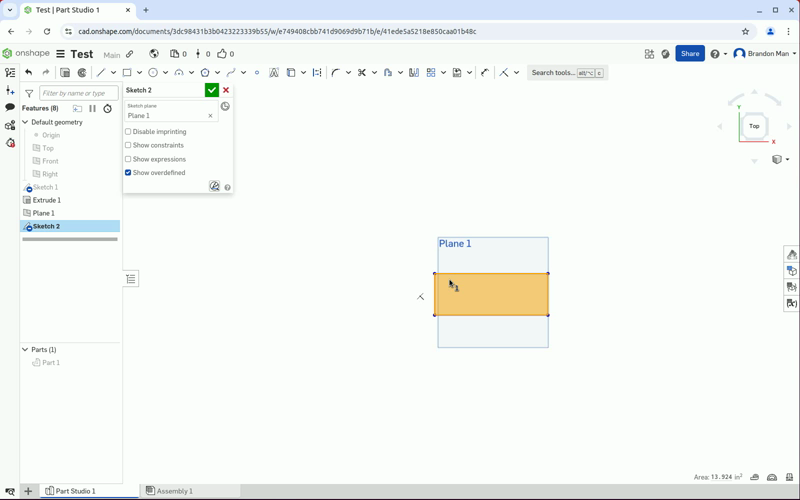
scroll(-6)
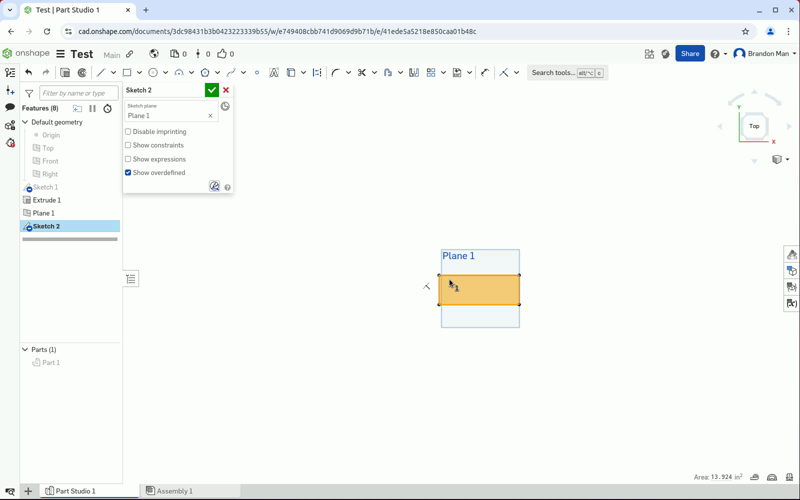
scroll(-6)
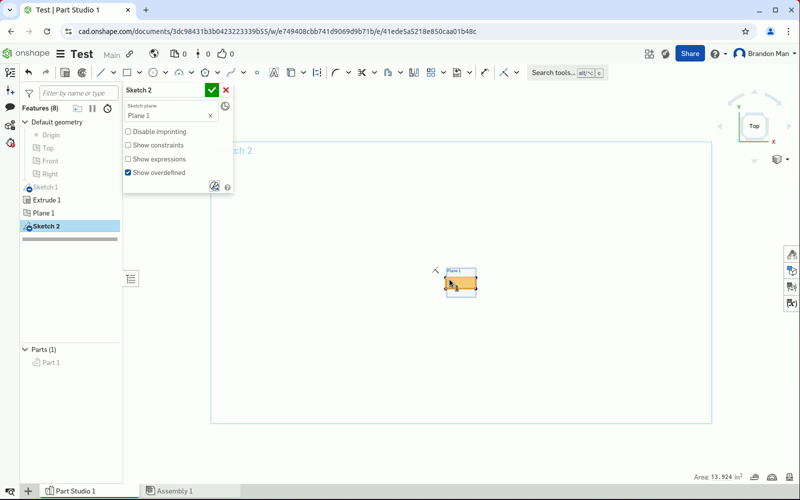
mouse_move(73, 352)
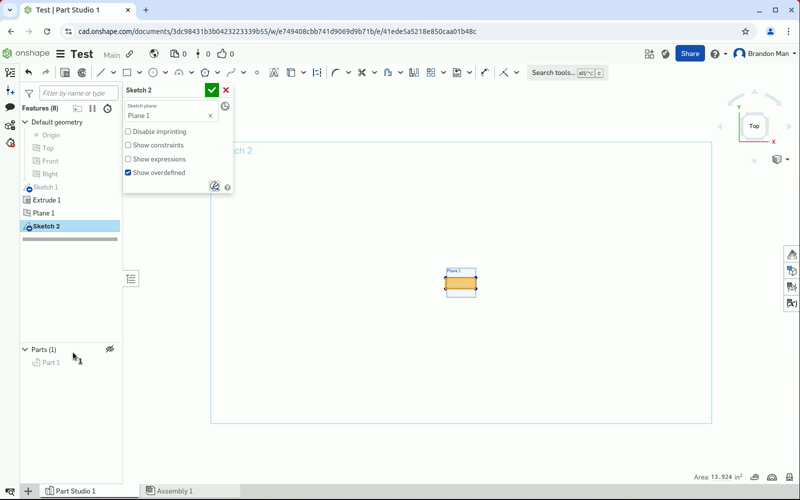
key(shift+y)
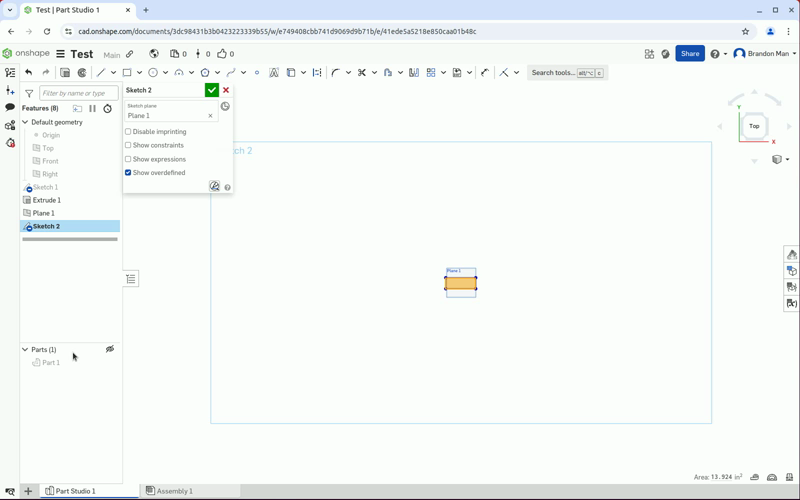
key(shift+e)
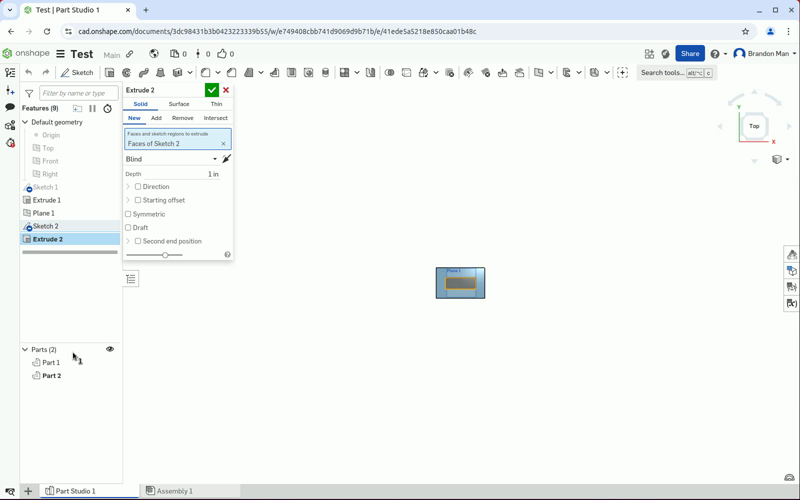
mouse_move(143, 106)
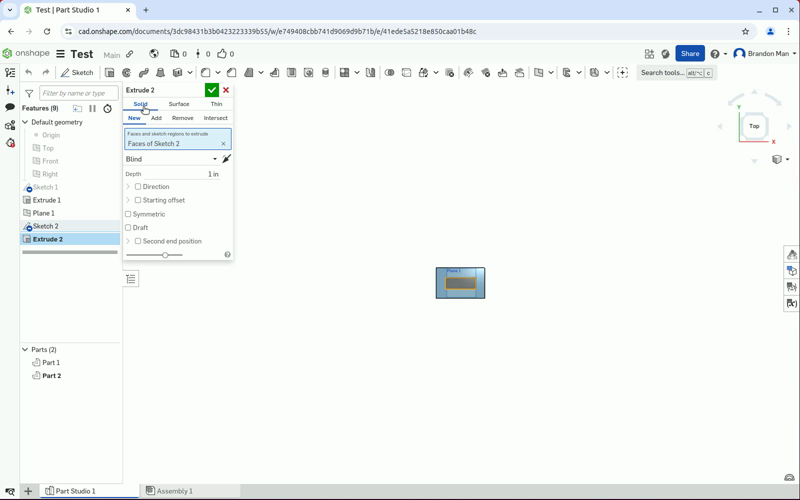
click(143, 106)
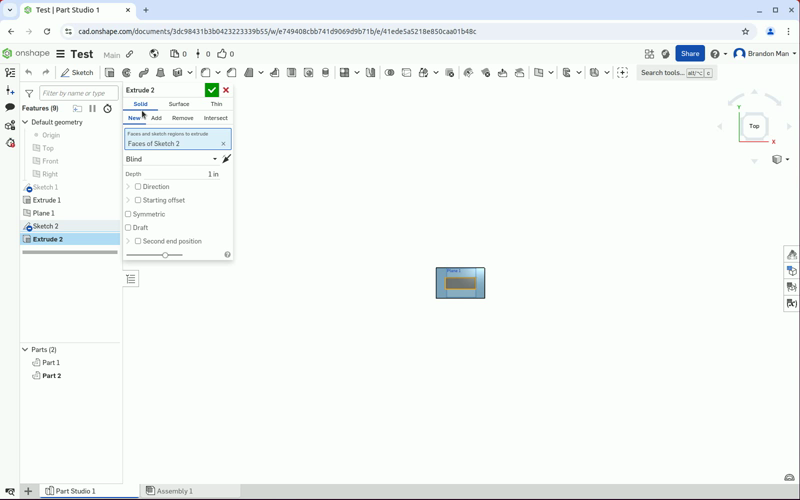
mouse_move(137, 120)
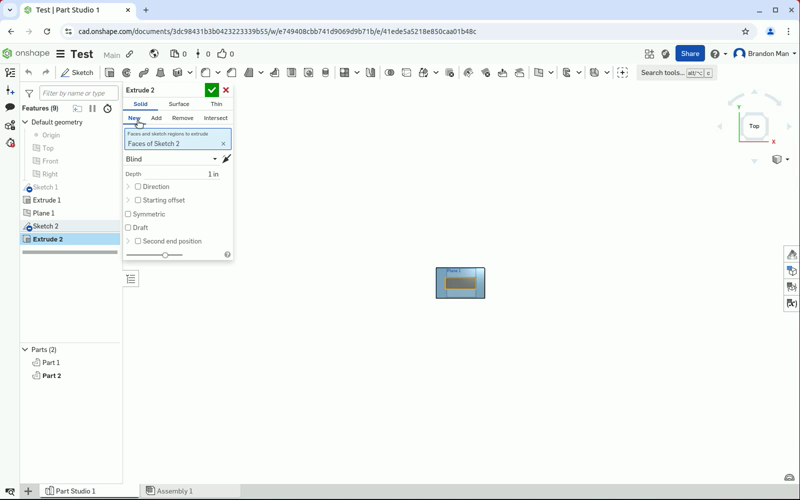
click(137, 120)
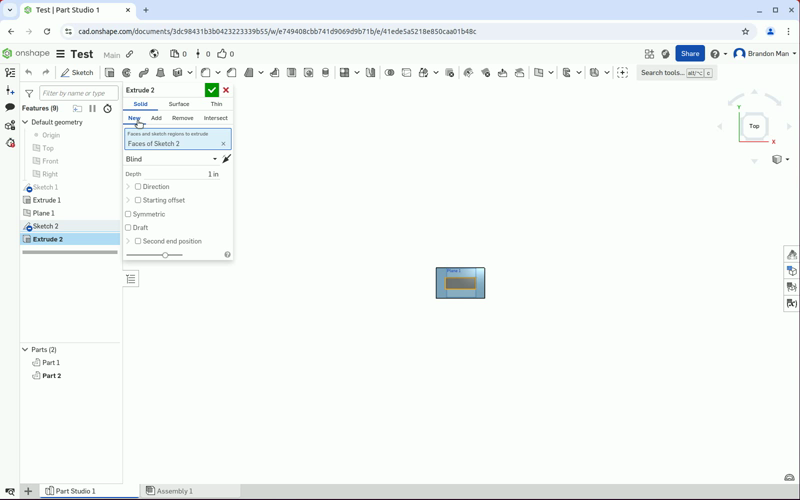
key(tab, 4)
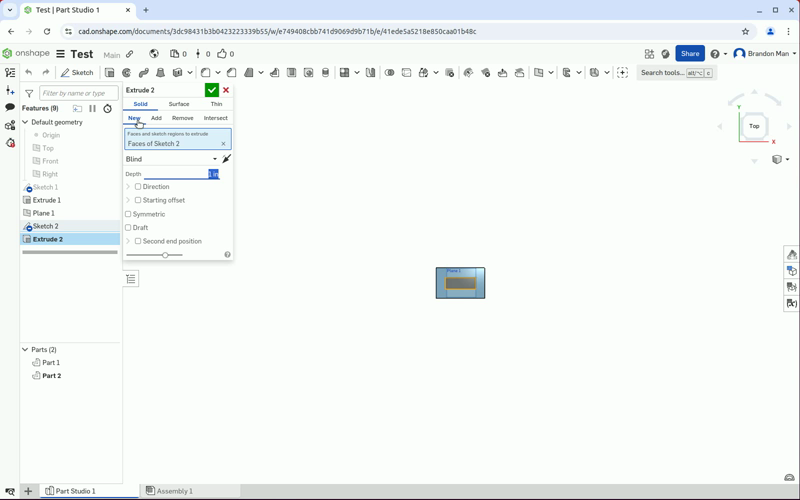
text(21.423)
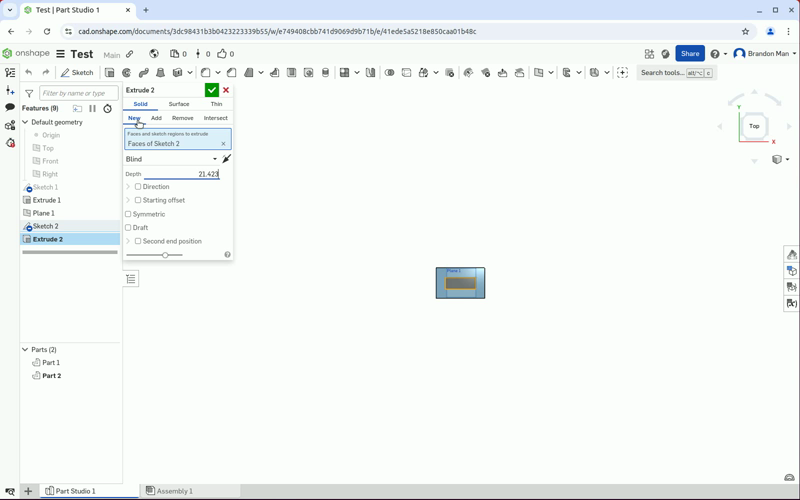
key(enter)
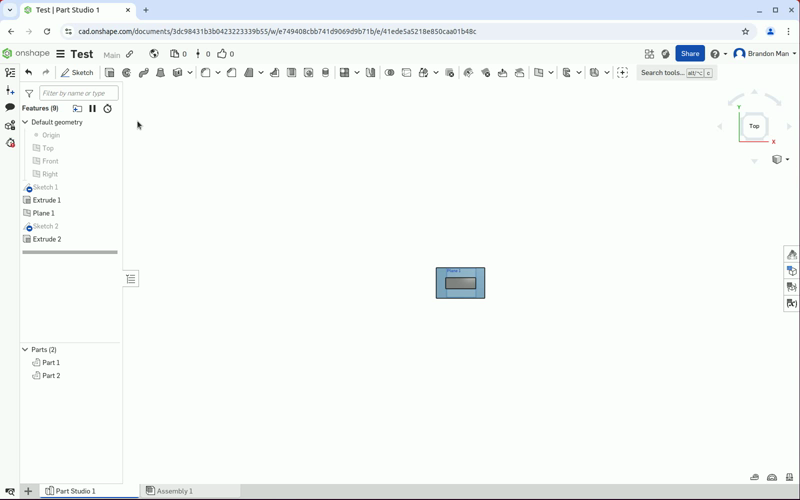
key(shift+h)
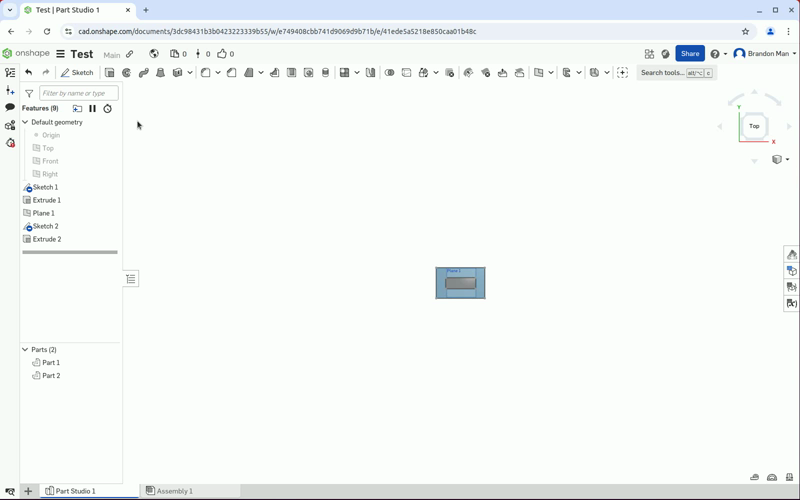
key(shift+h)
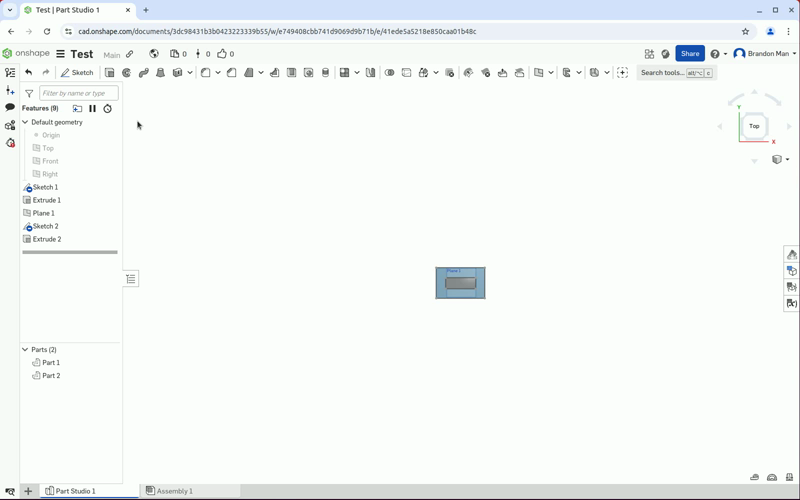
key(shift+7)
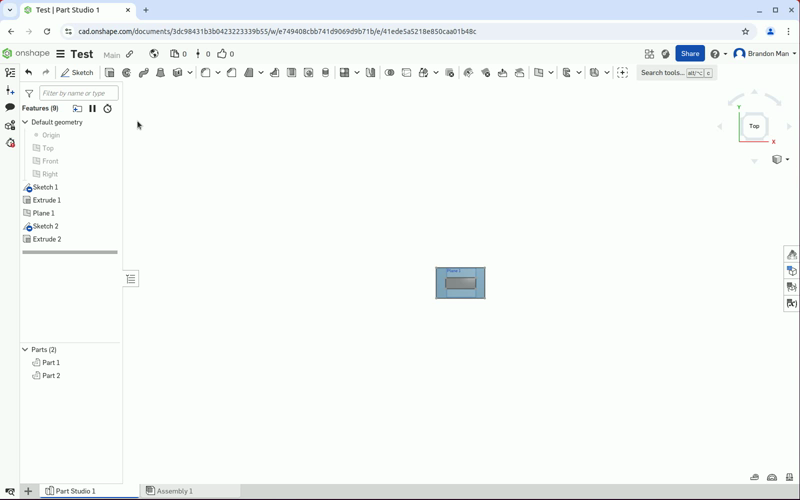
key(up, 3)
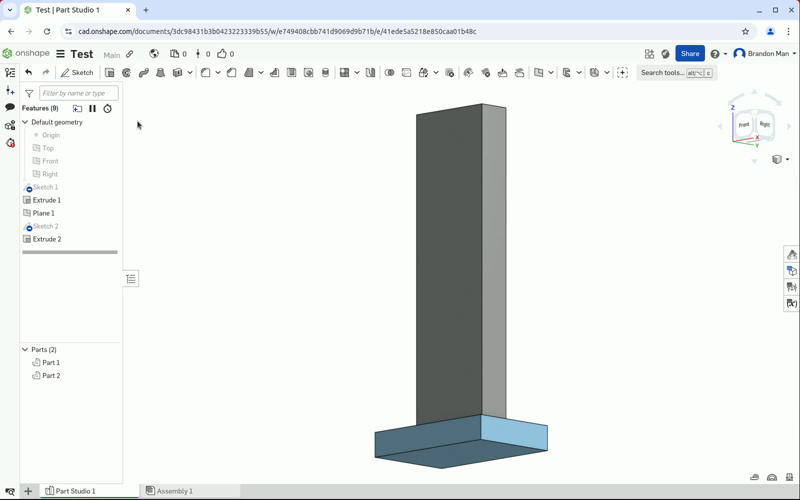
key(left, 3)
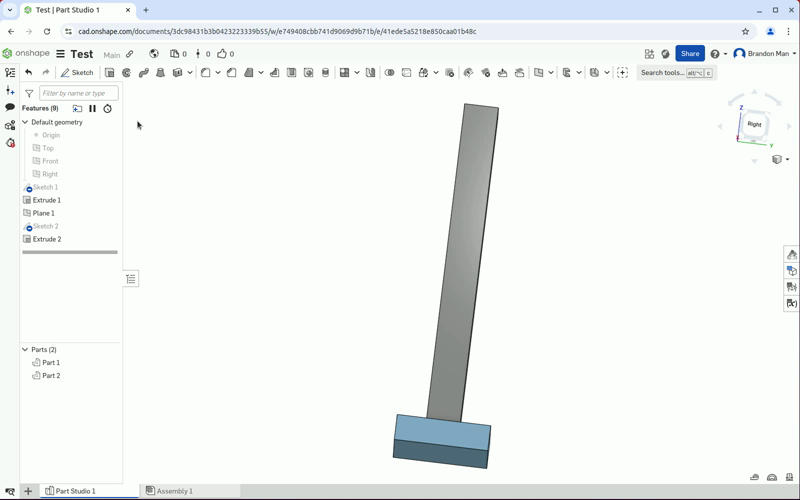
key(right, 3)
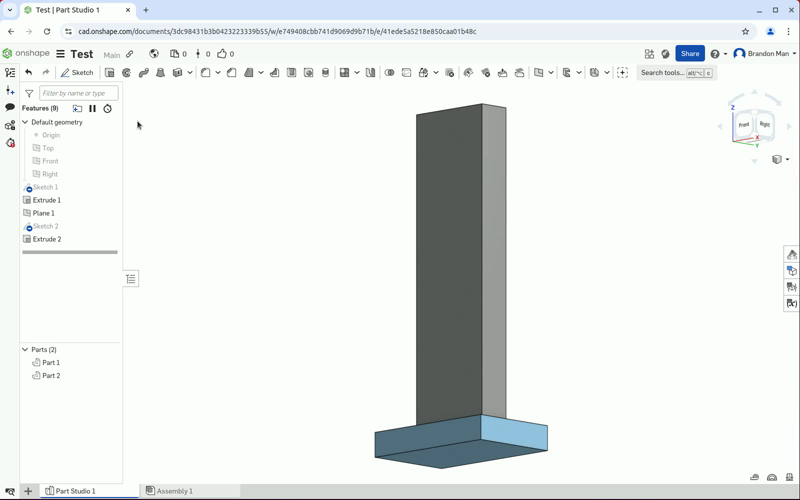
key(down, 3)
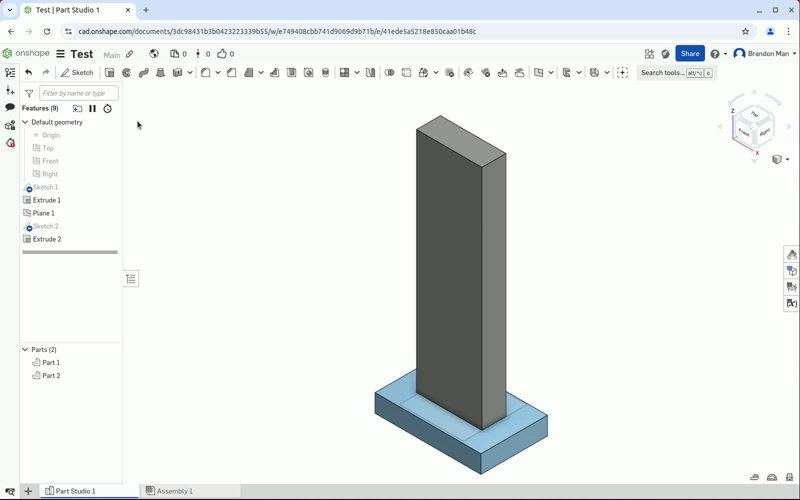
mouse_move(73, 189)
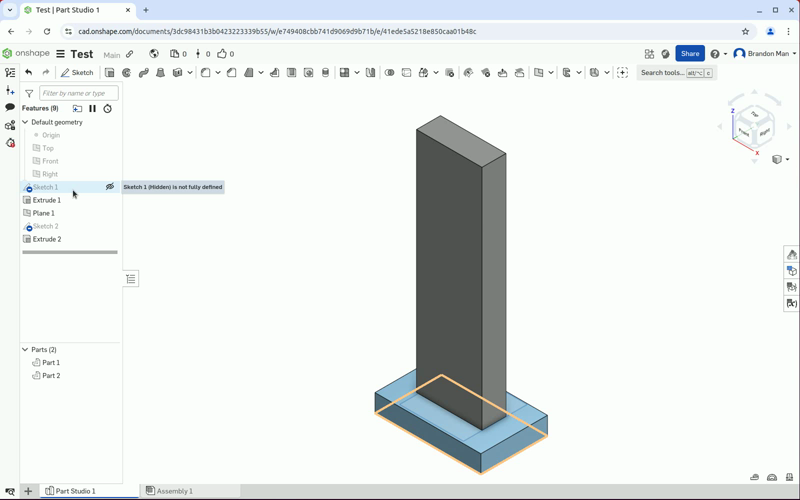
click(73, 189)